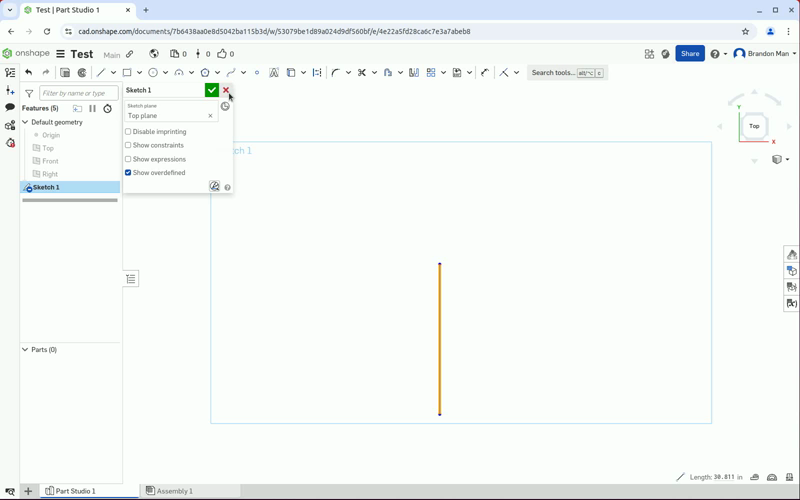
key(shift+h)
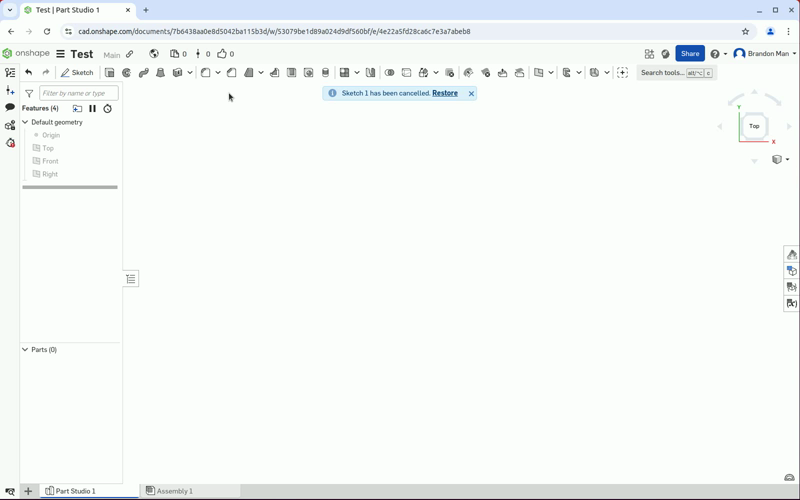
mouse_move(73, 352)
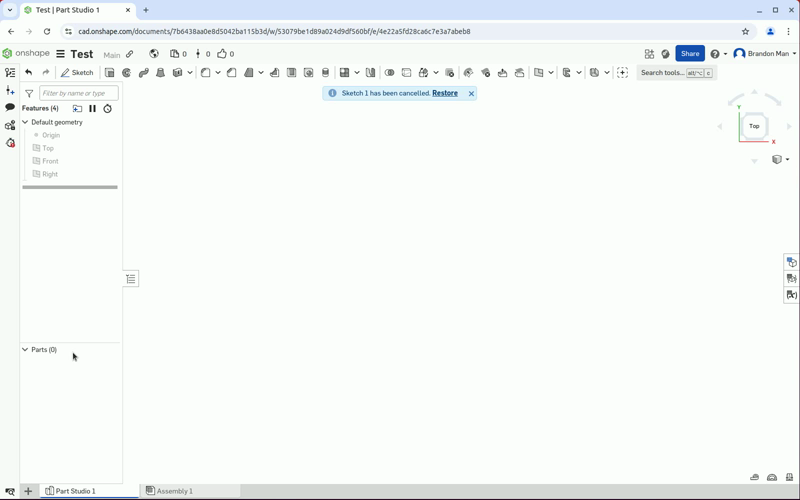
key(y)
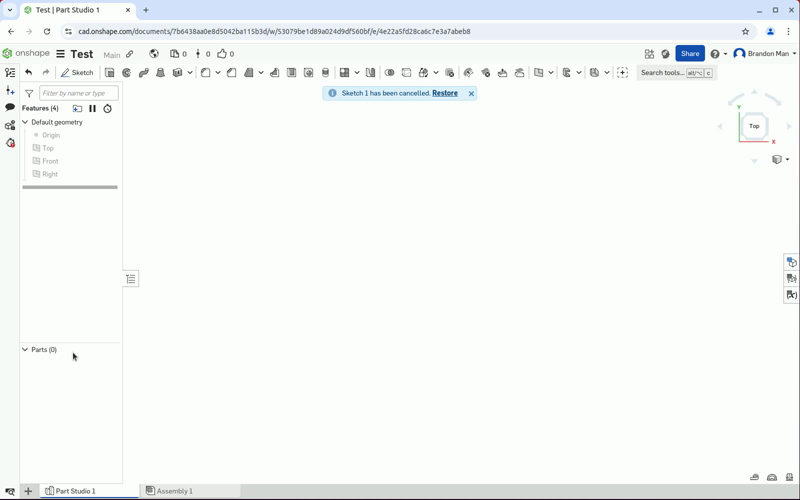
key(shift+p)
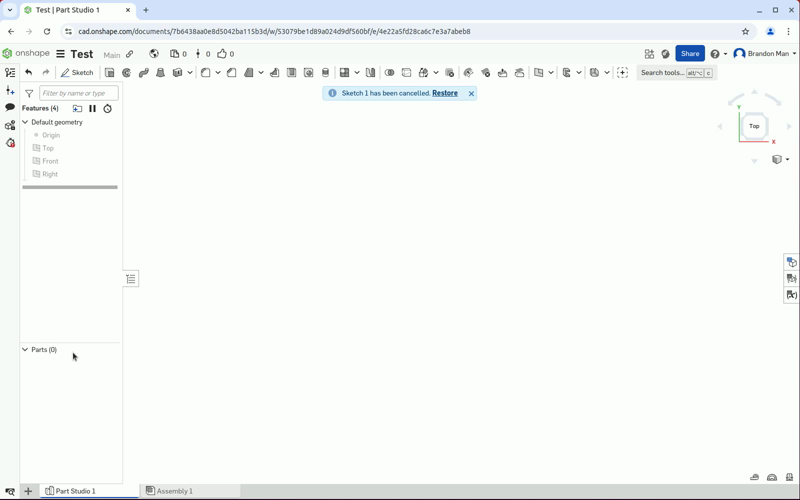
key(space)
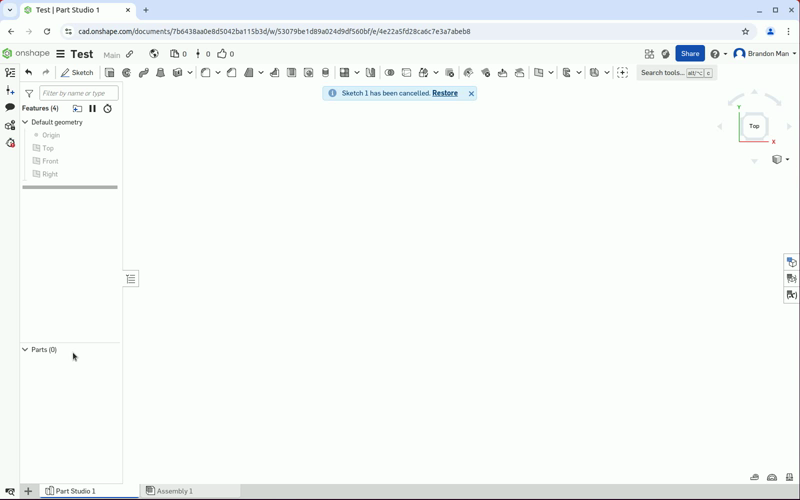
key_down(shift)
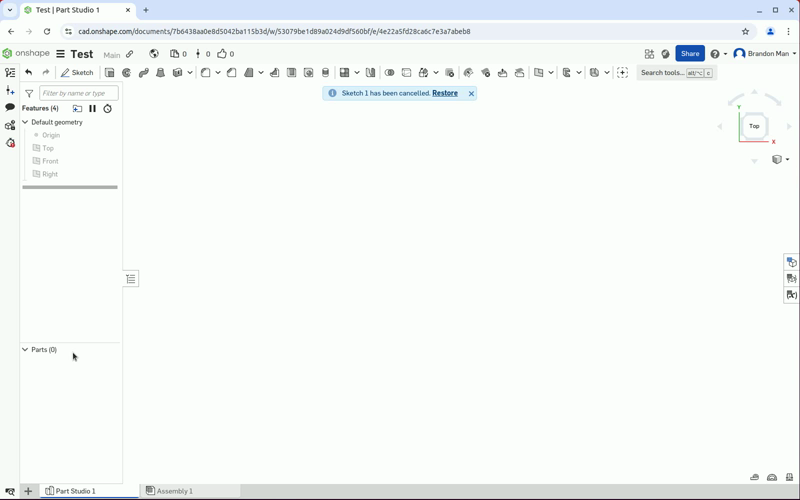
key(up)
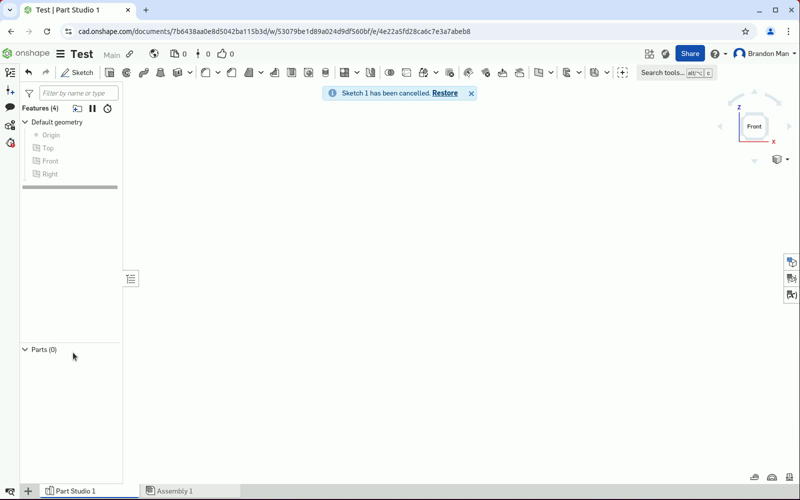
key_up(shift)
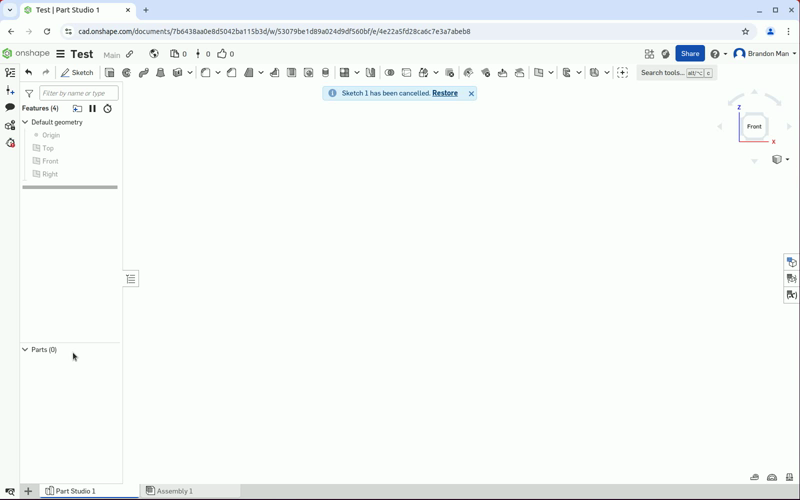
mouse_move(73, 352)
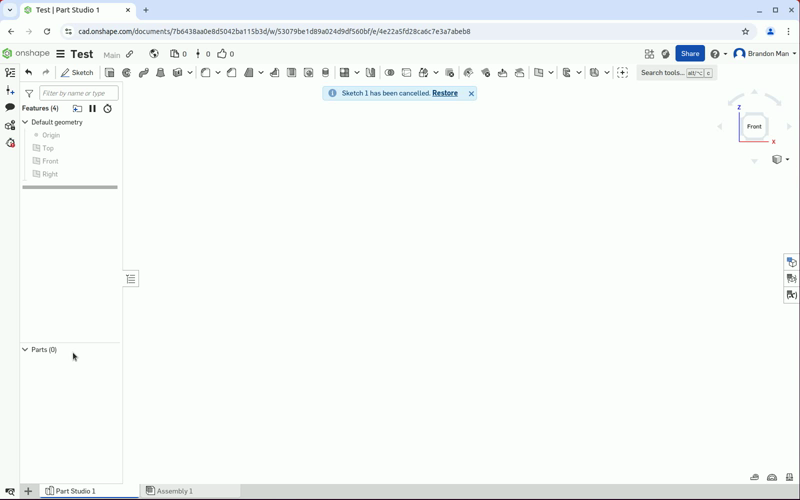
key(shift+y)
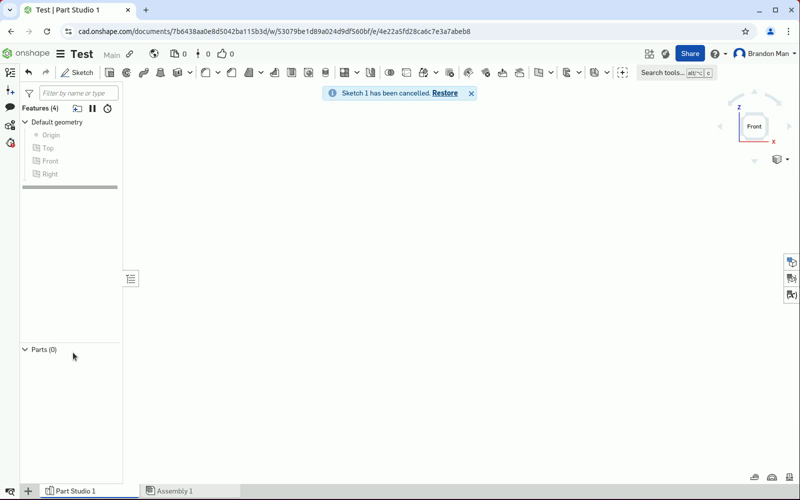
key(shift+s)
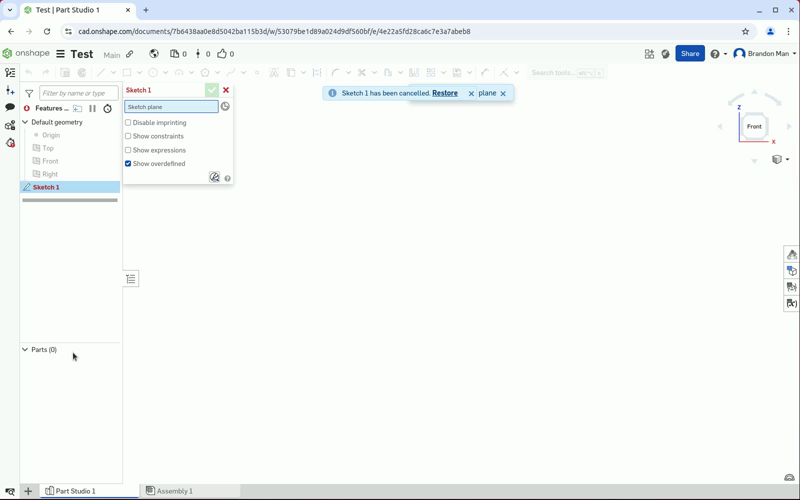
mouse_move(73, 163)
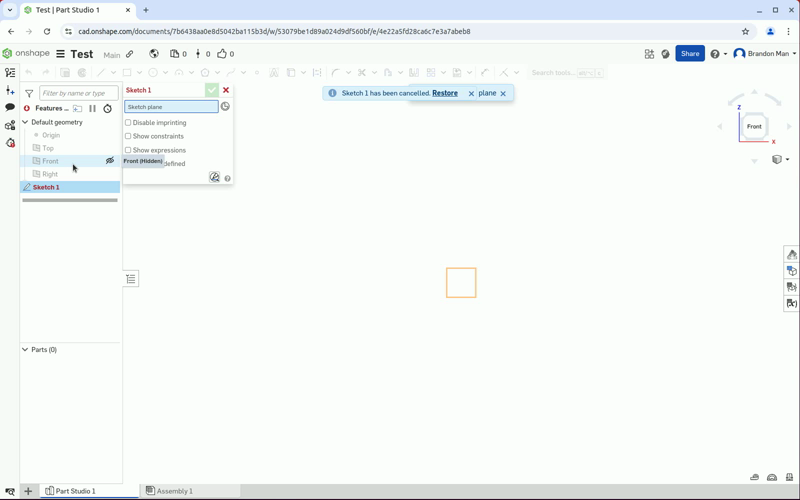
click(73, 163)
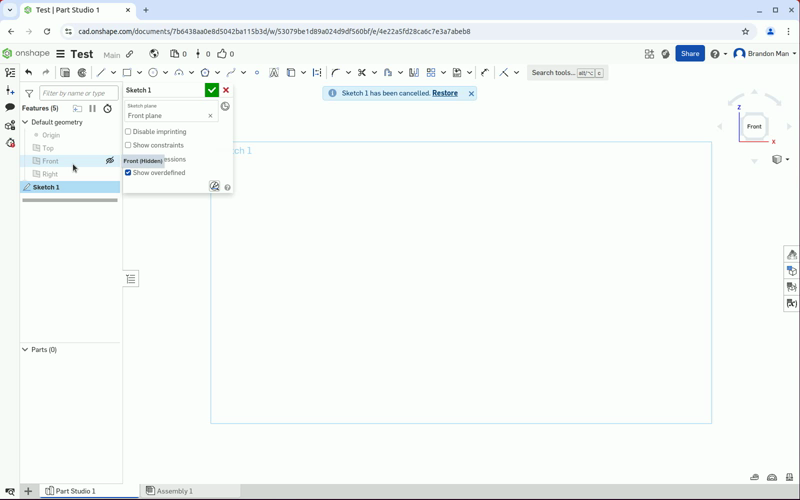
mouse_move(73, 352)
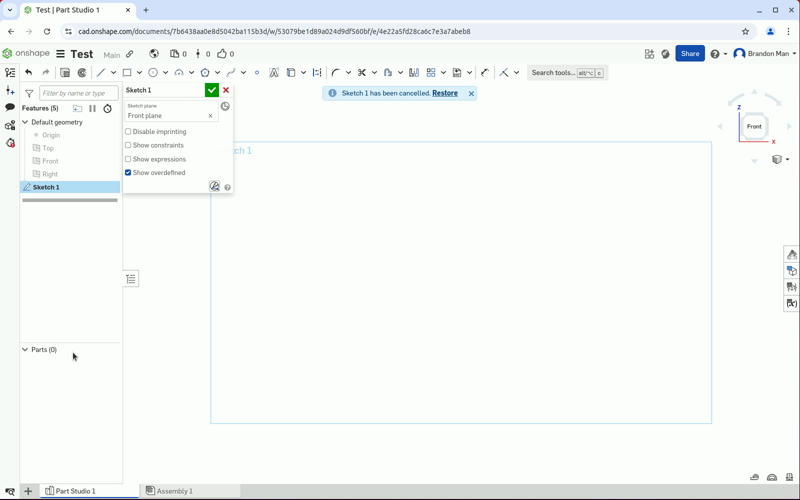
key(y)
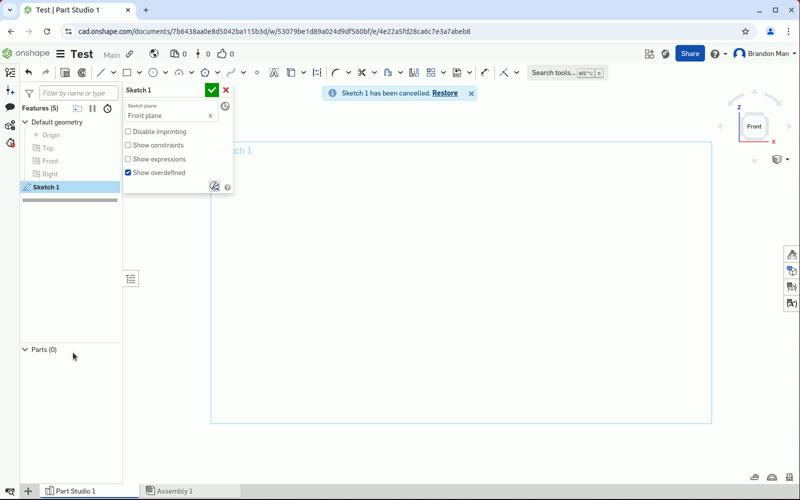
key(l)
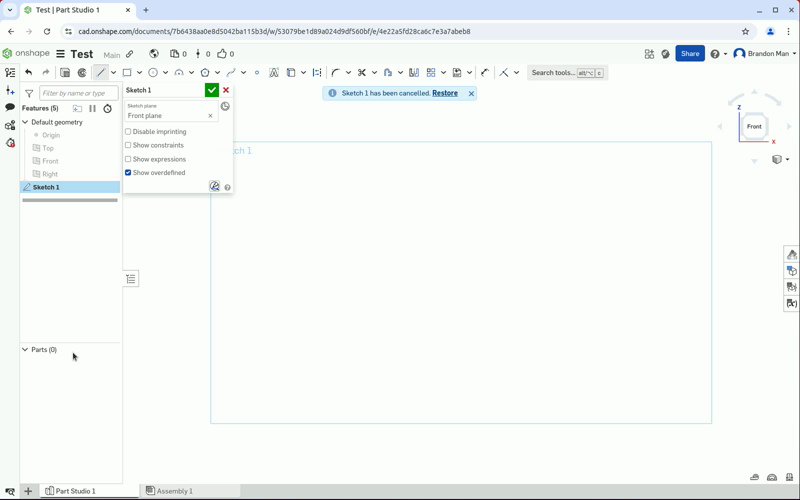
key_down(shift)
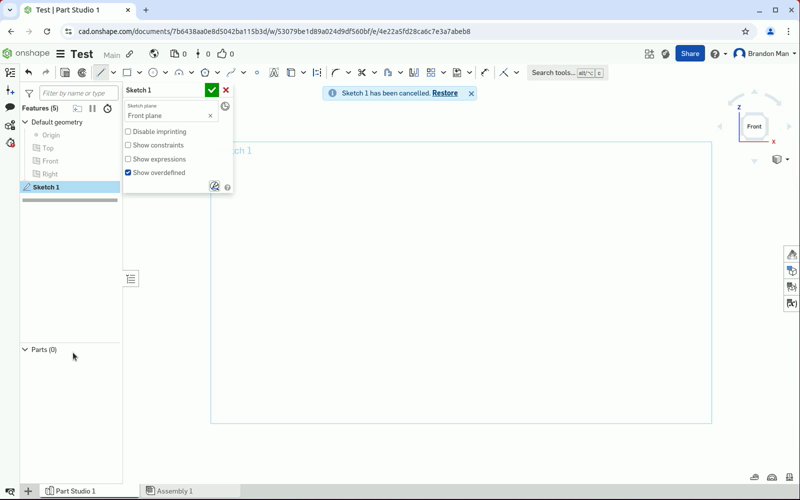
mouse_move(413, 282)
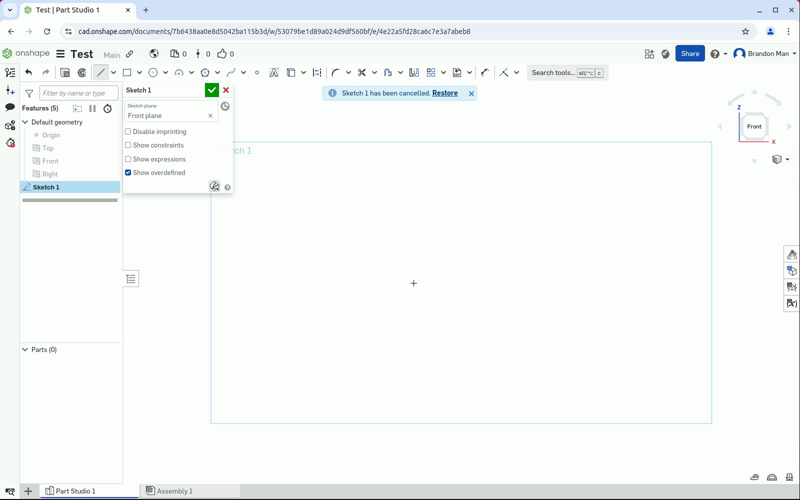
click(413, 282)
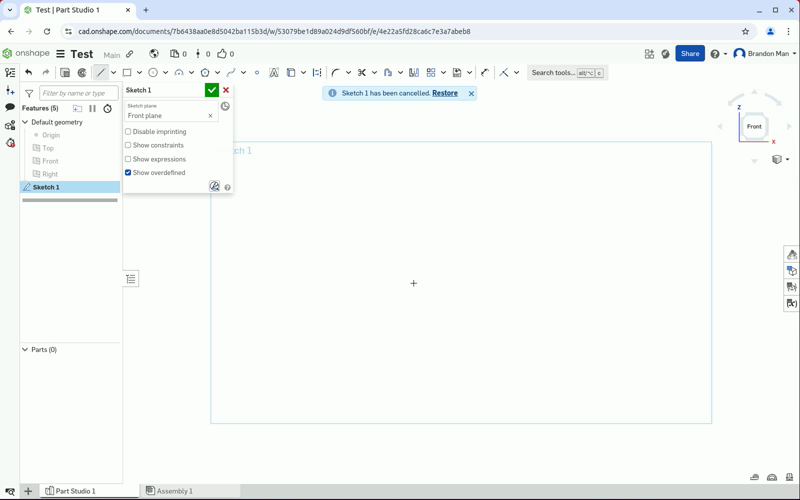
key_up(shift)
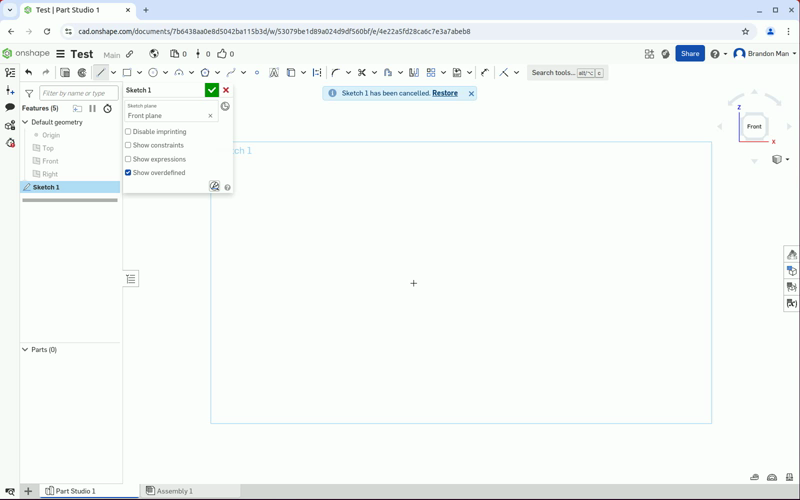
key_down(shift)
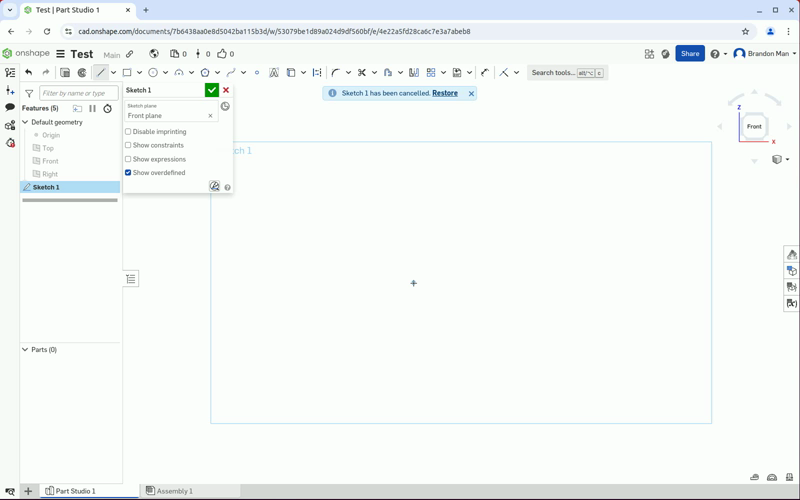
mouse_move(507, 282)
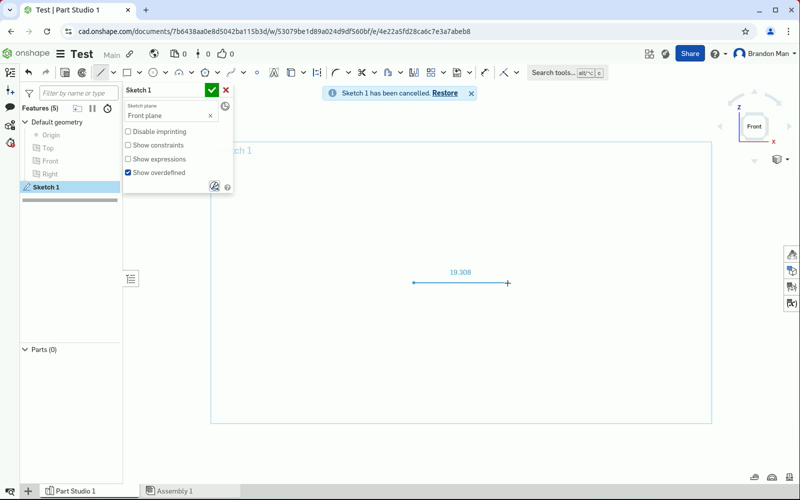
click(507, 282)
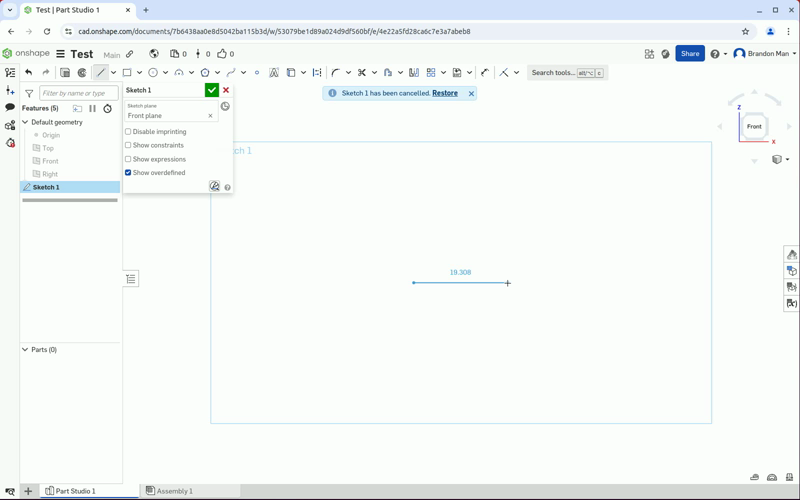
key_up(shift)
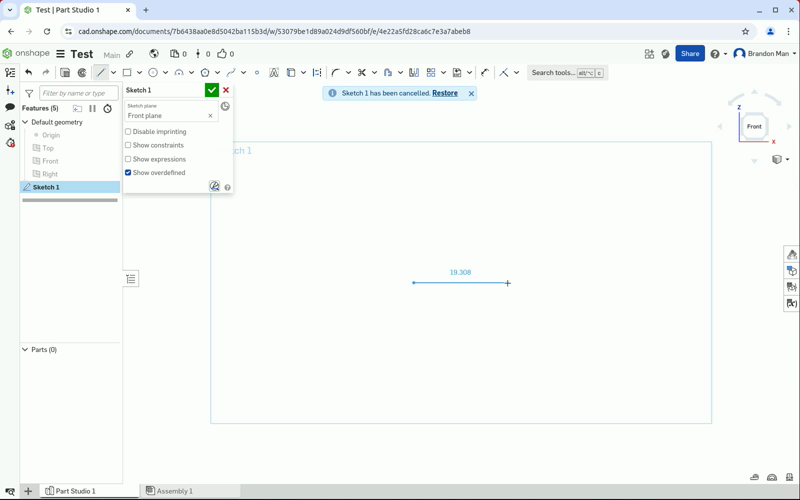
key_down(shift)
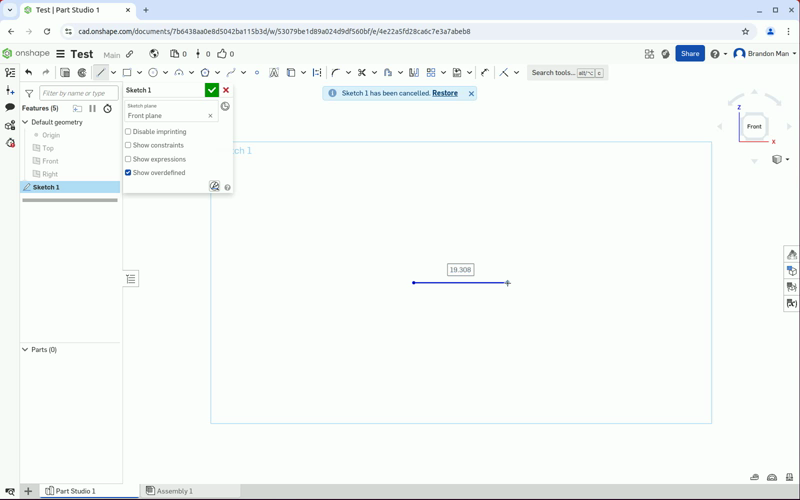
mouse_move(507, 170)
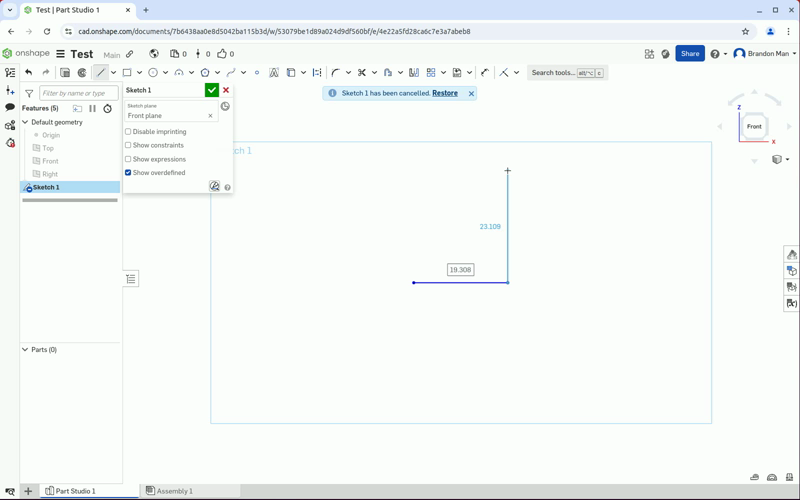
click(507, 170)
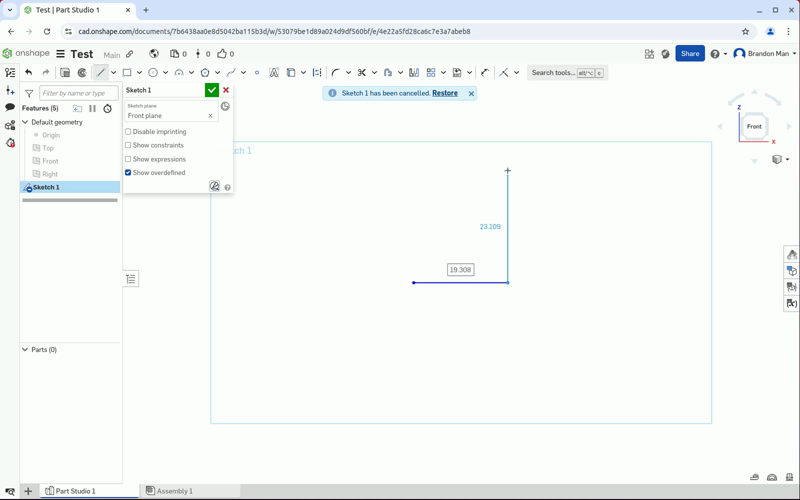
key_up(shift)
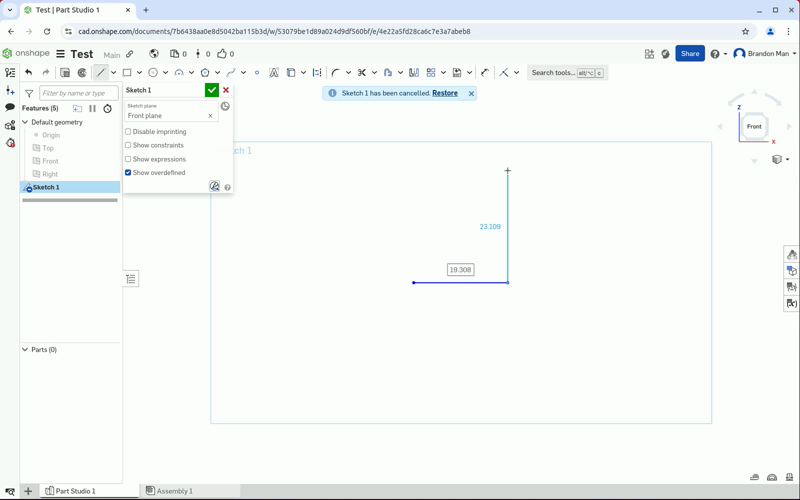
key_down(shift)
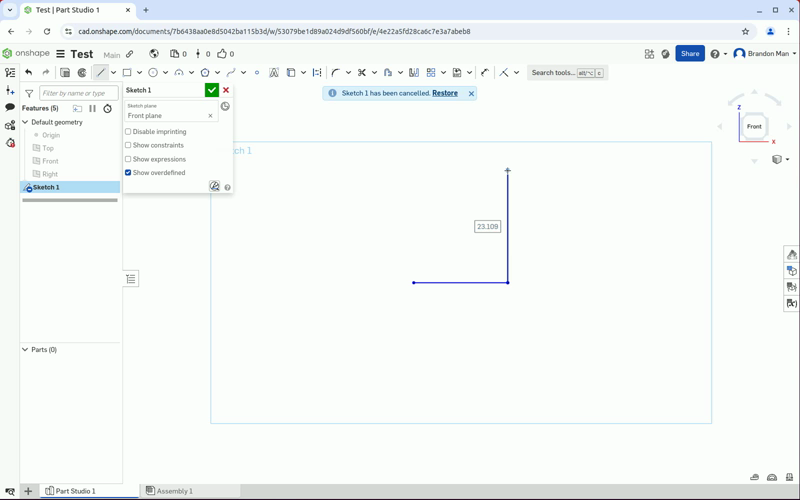
mouse_move(413, 170)
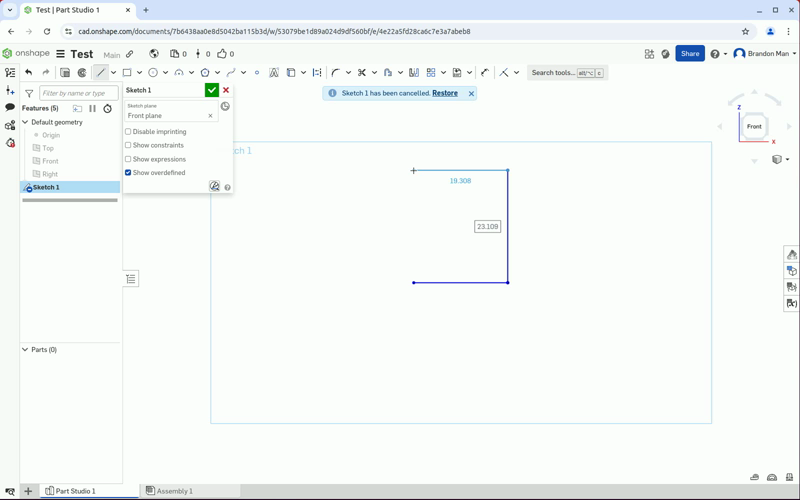
click(413, 170)
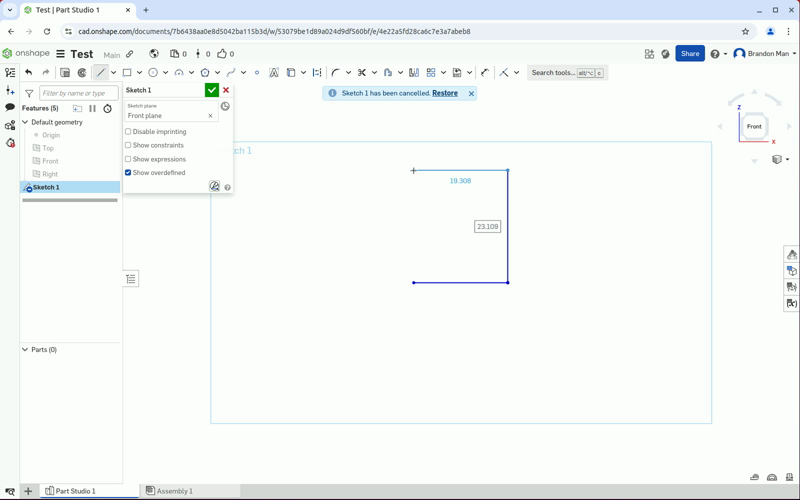
key_up(shift)
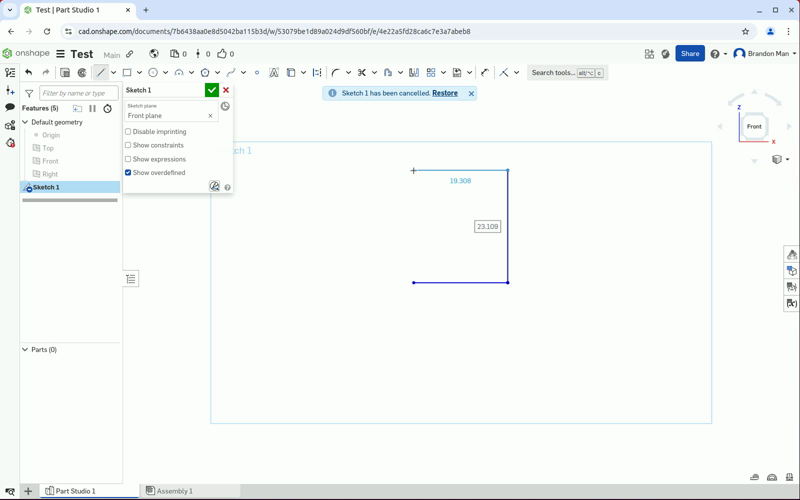
key_down(shift)
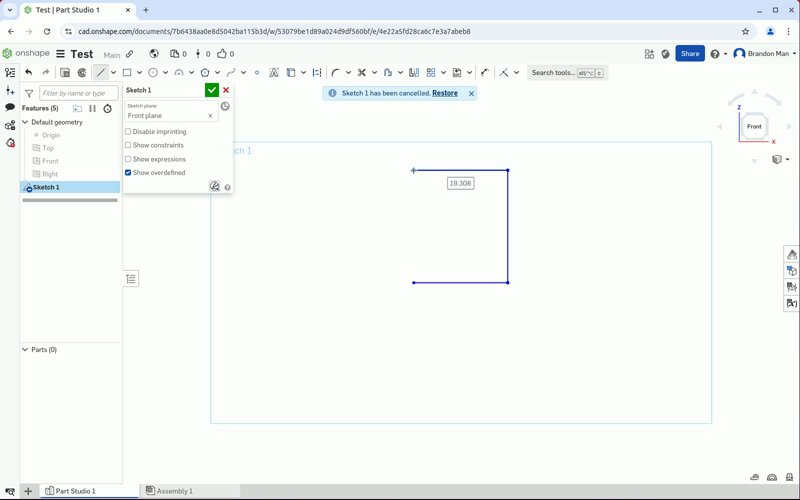
mouse_move(413, 282)
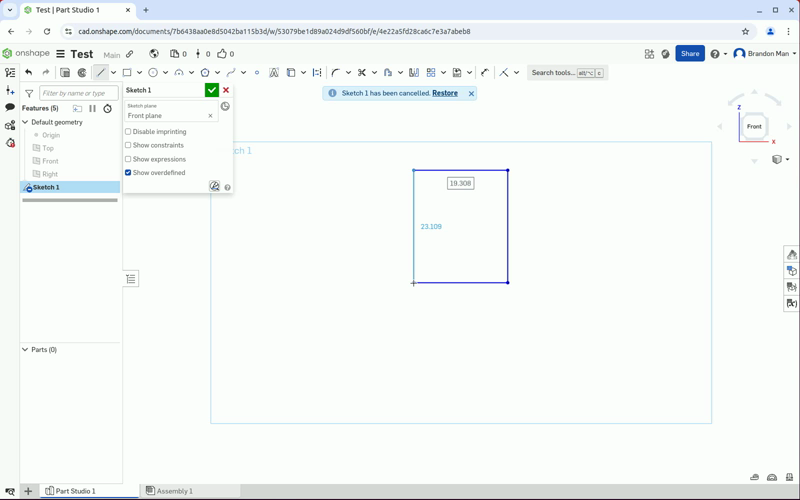
key_up(shift)
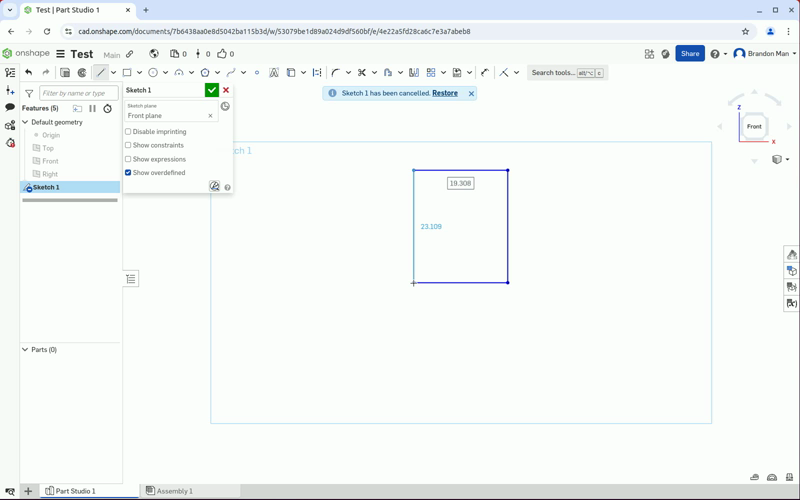
click(413, 282)
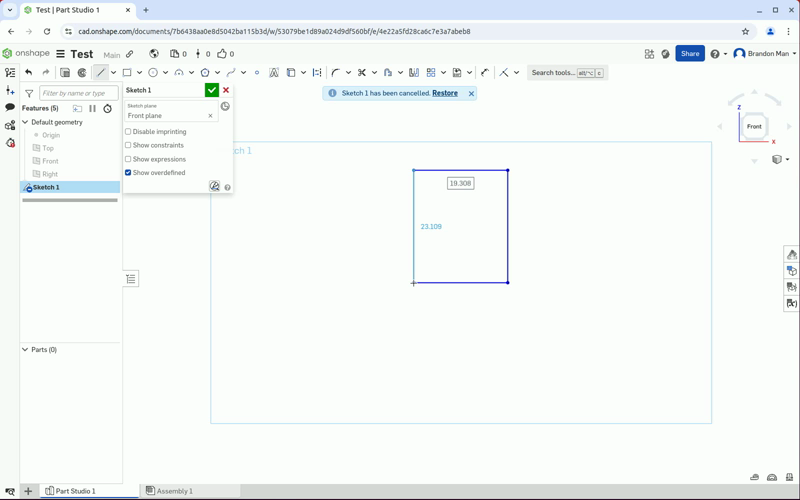
key(esc)
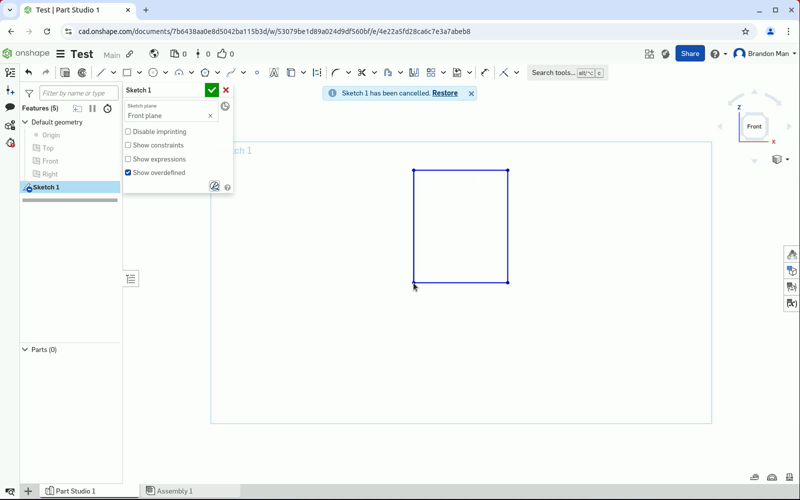
mouse_move(493, 241)
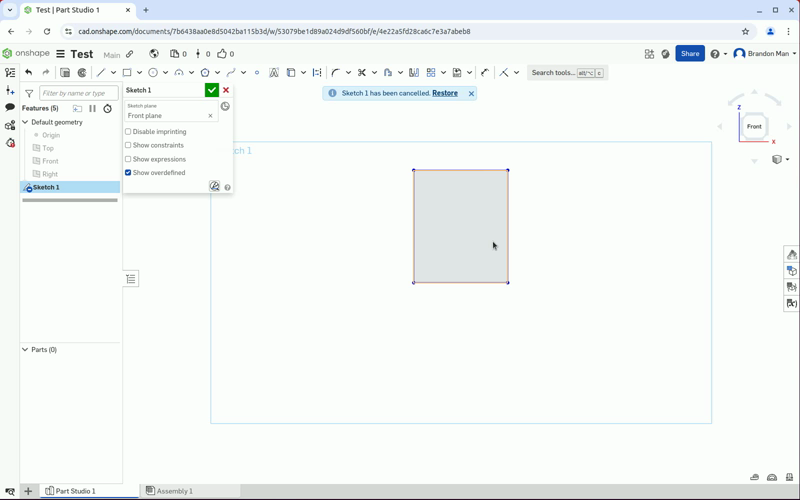
click(493, 241)
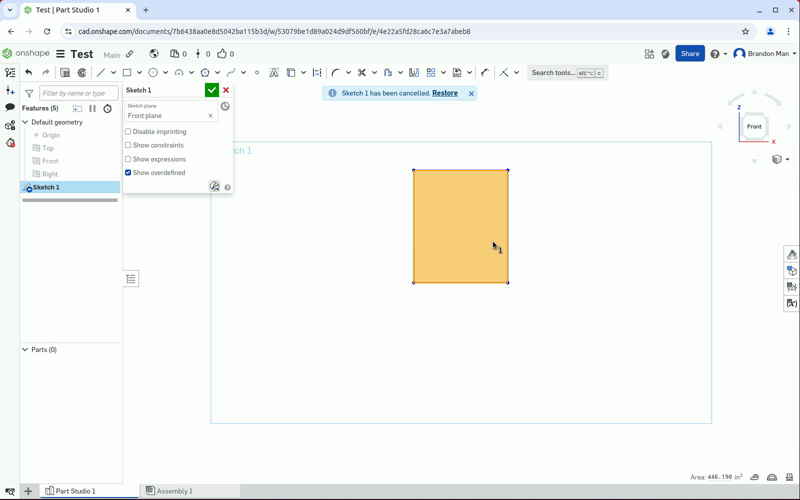
mouse_move(73, 352)
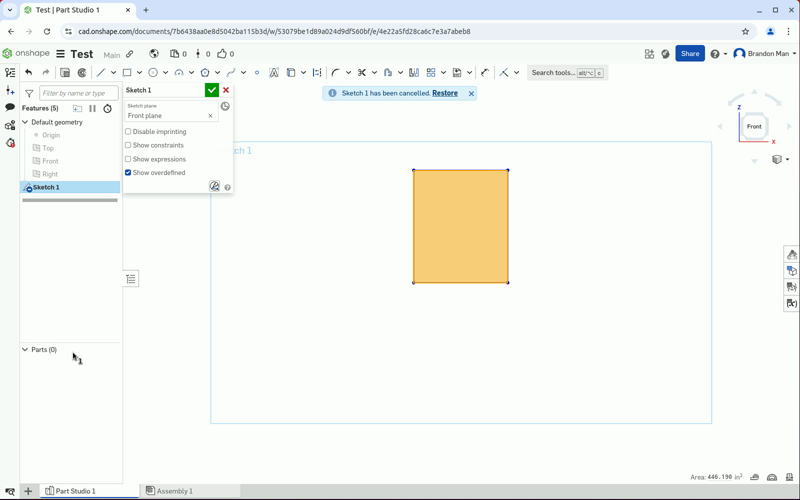
key(shift+y)
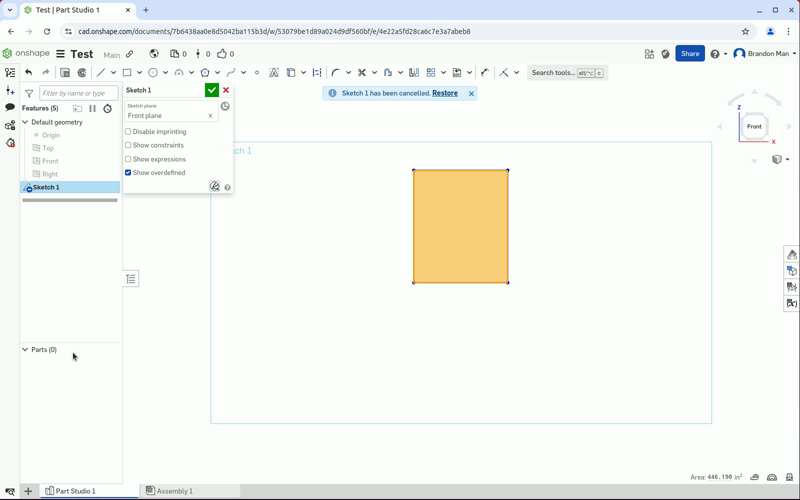
key(shift+e)
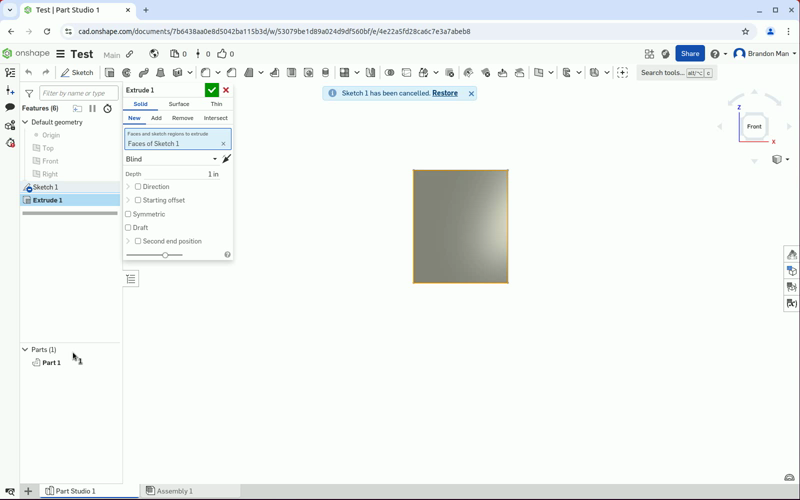
mouse_move(143, 106)
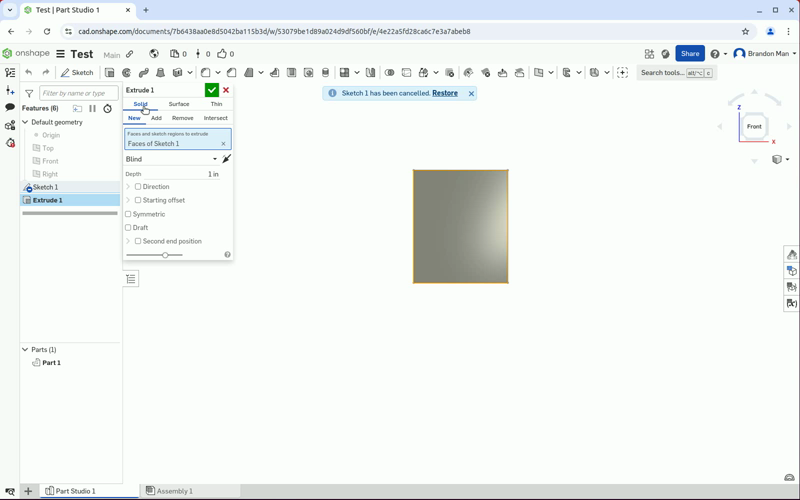
click(143, 106)
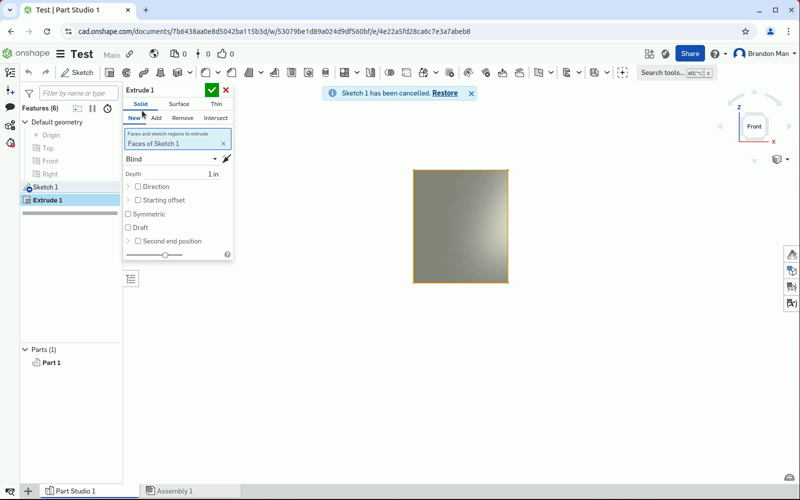
mouse_move(137, 120)
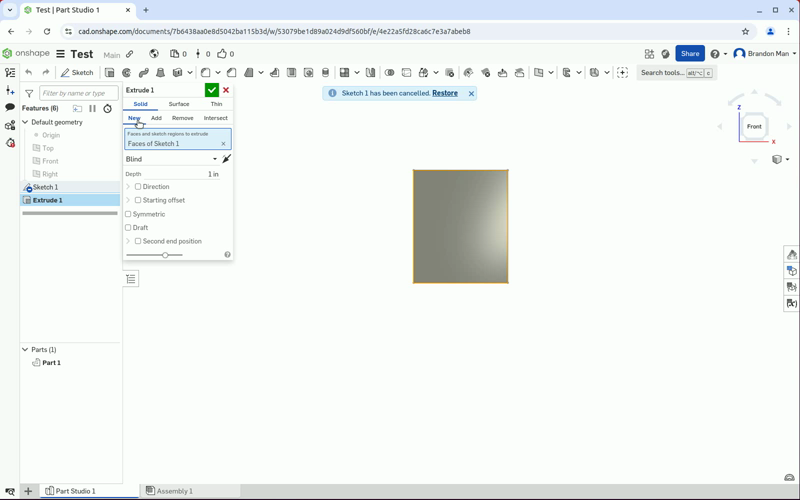
click(137, 120)
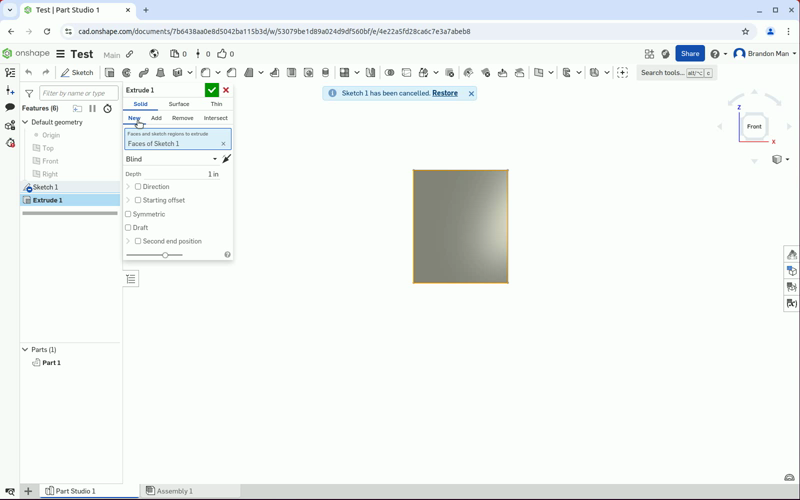
key(tab, 4)
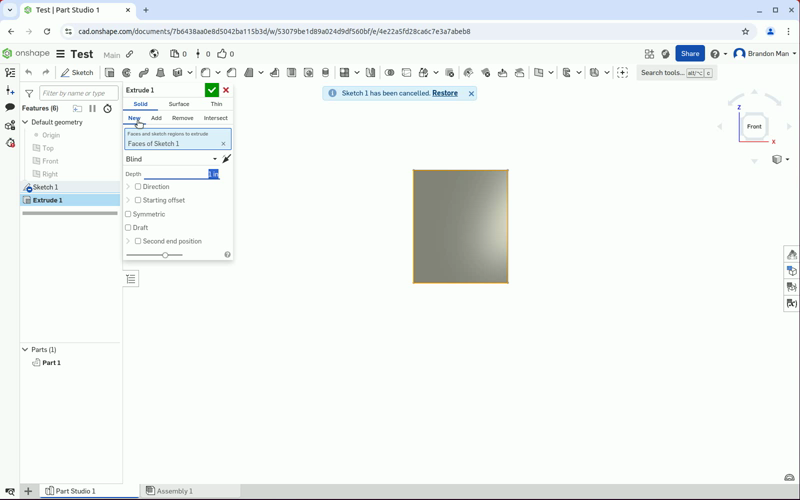
text(5.055)
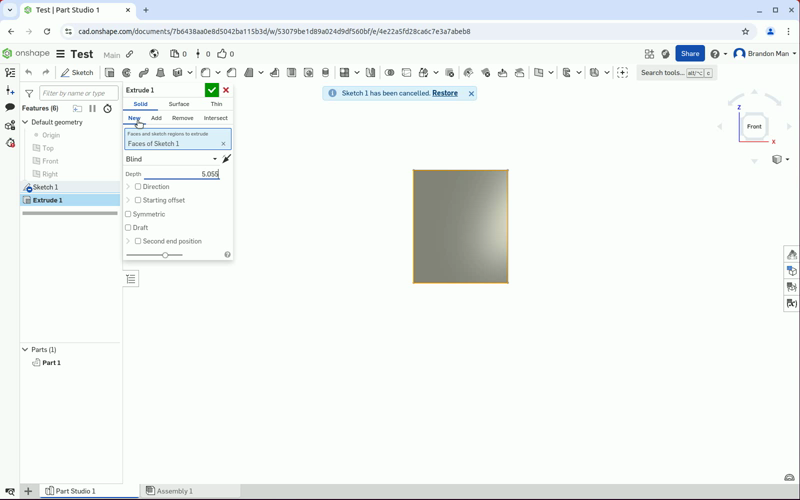
key(enter)
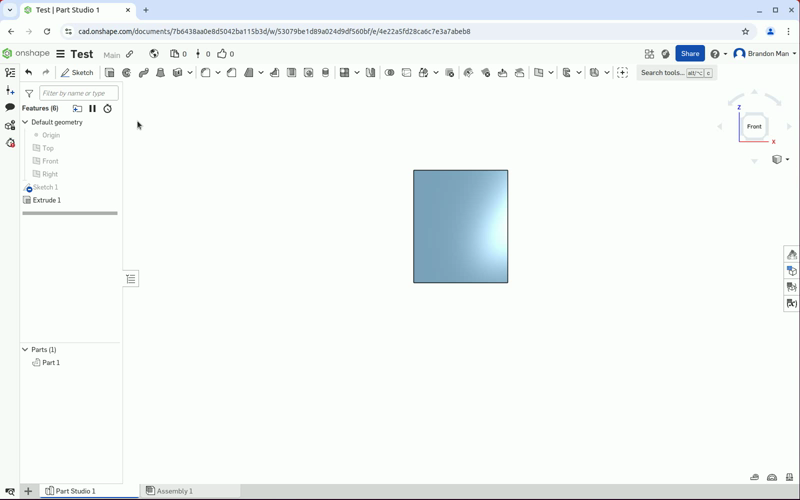
key(shift+h)
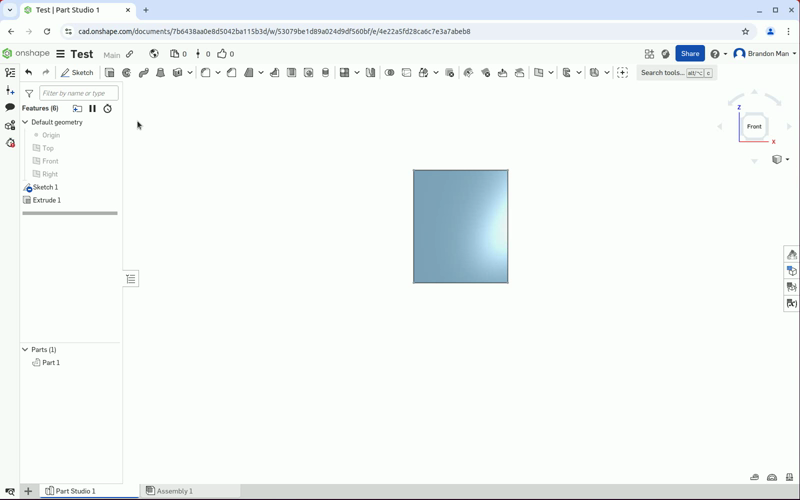
key(shift+h)
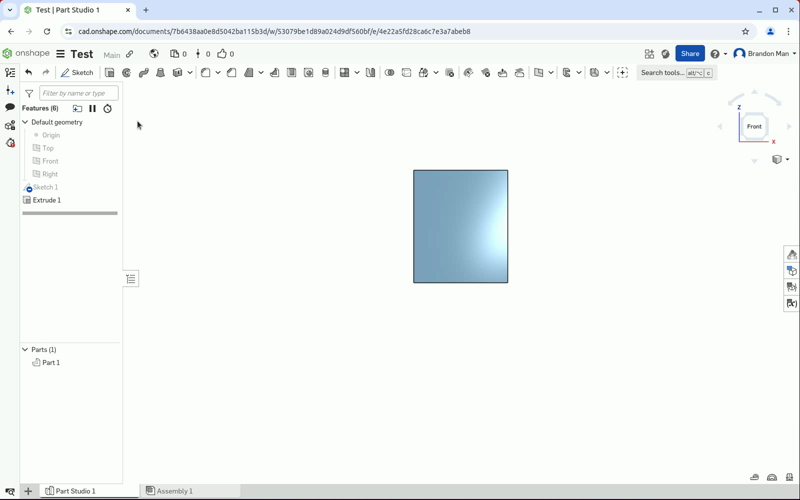
mouse_move(73, 189)
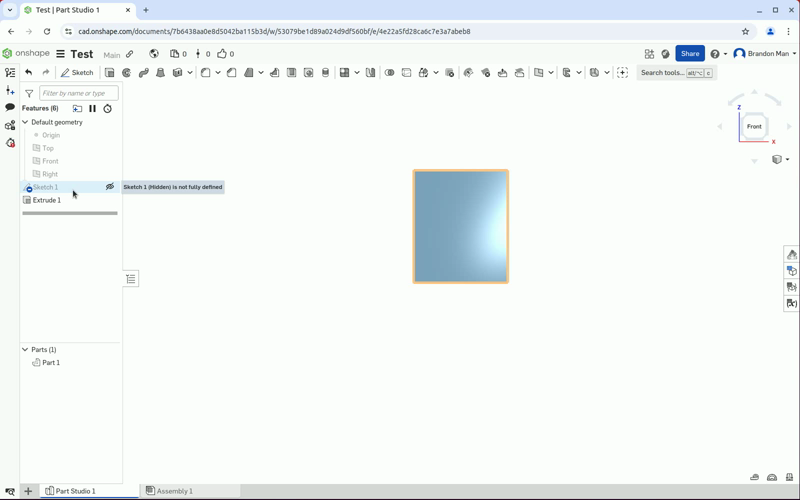
click(73, 189)
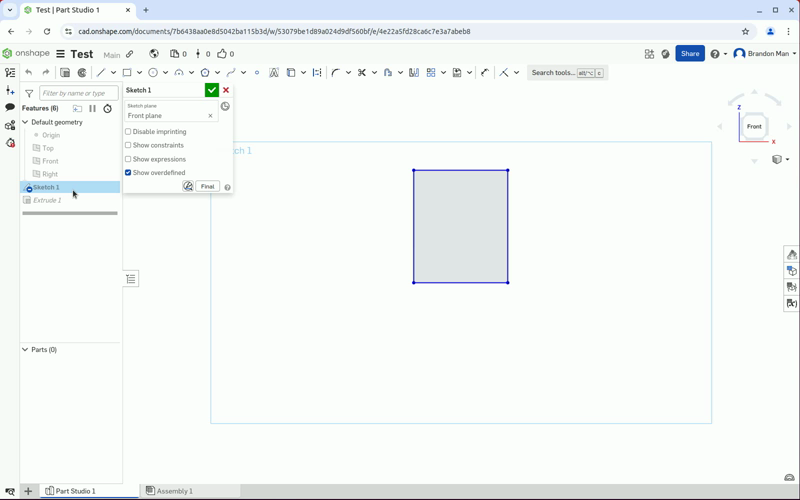
mouse_move(229, 92)
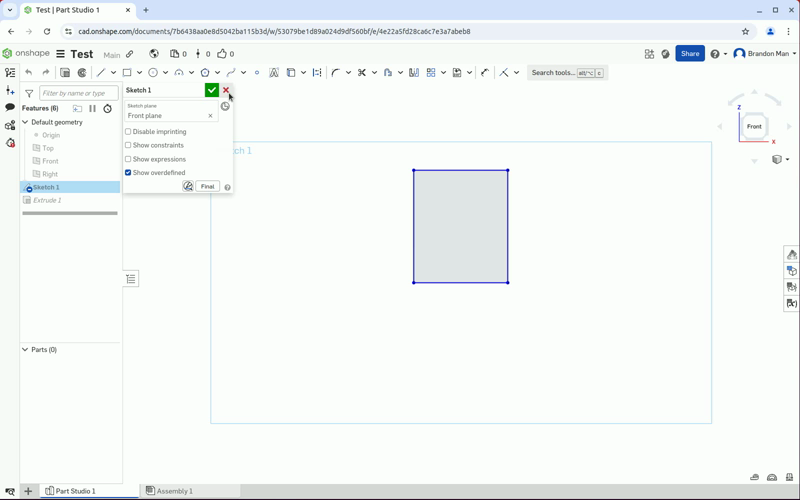
click(229, 92)
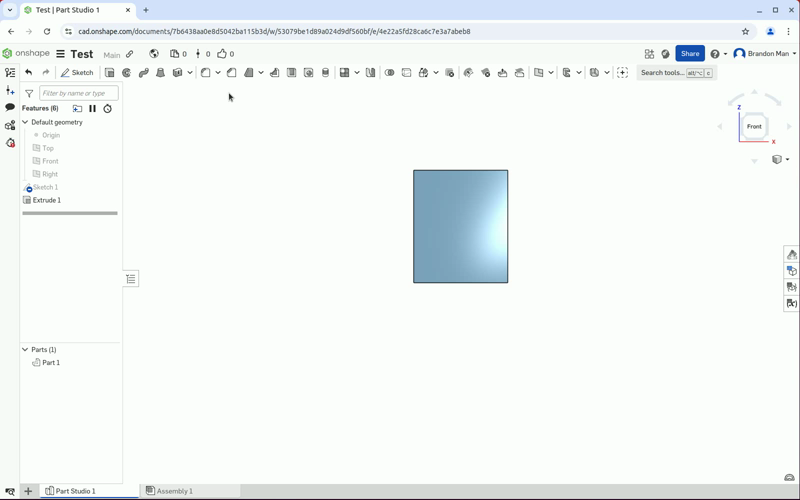
mouse_move(73, 352)
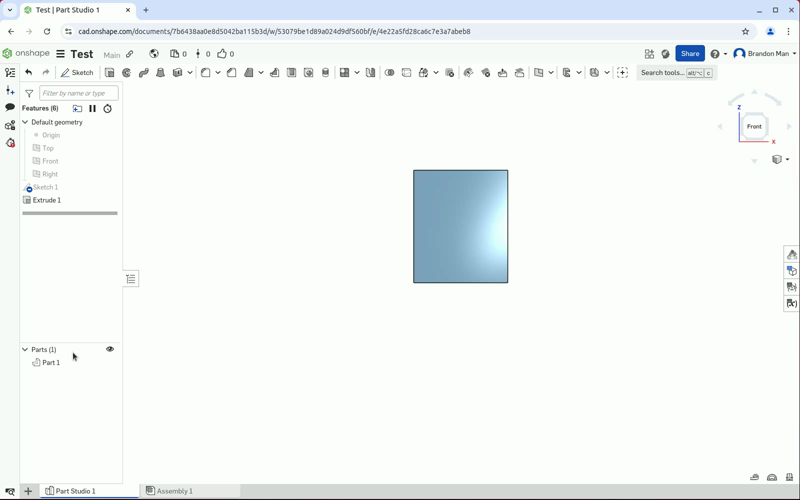
key(y)
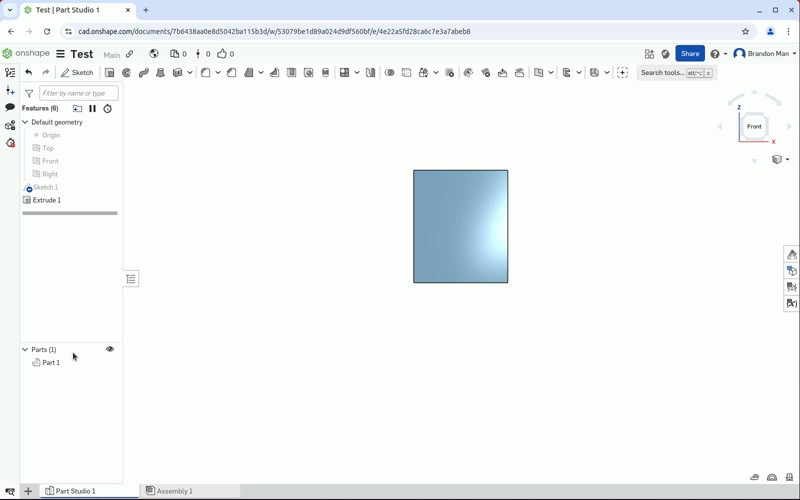
key(shift+p)
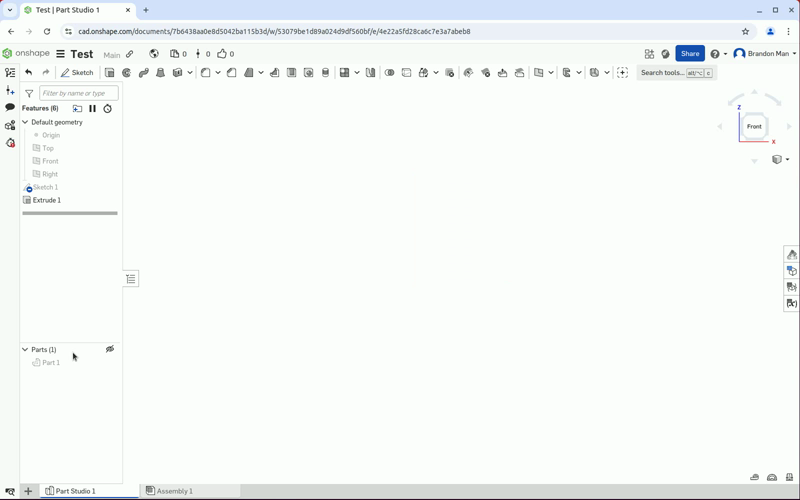
key(space)
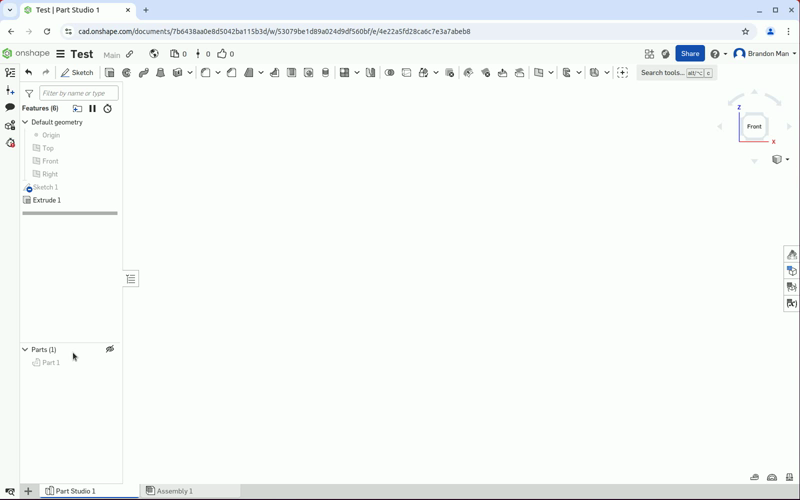
key_down(shift)
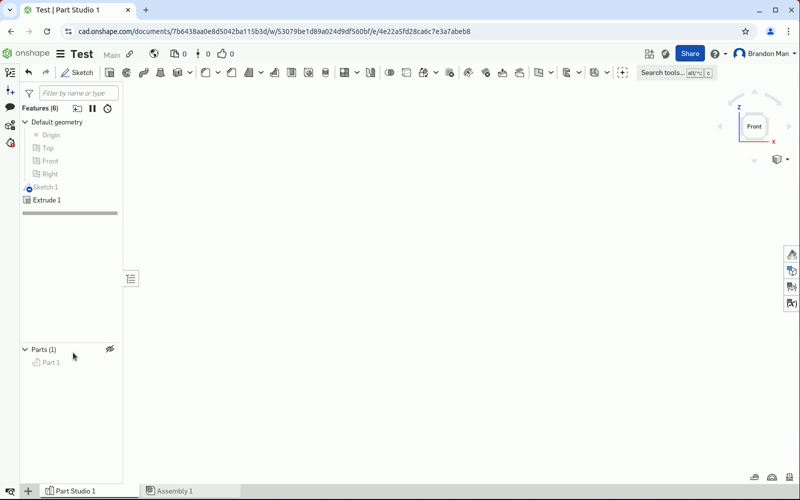
key(down)
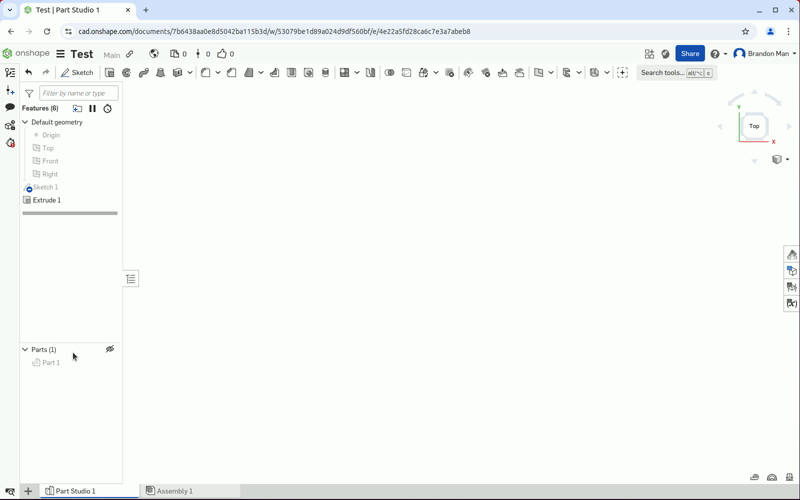
key_up(shift)
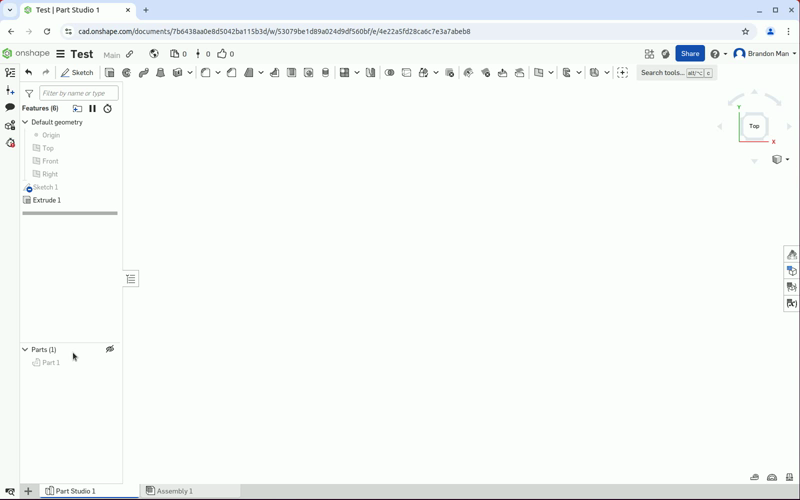
mouse_move(73, 352)
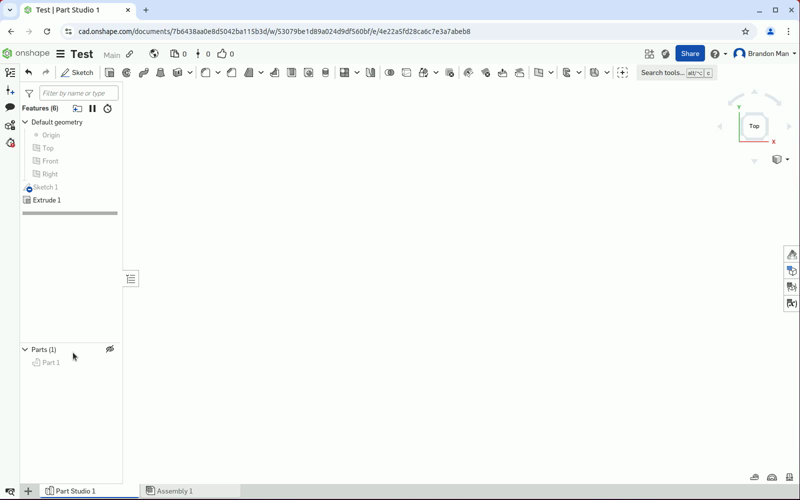
key(shift+y)
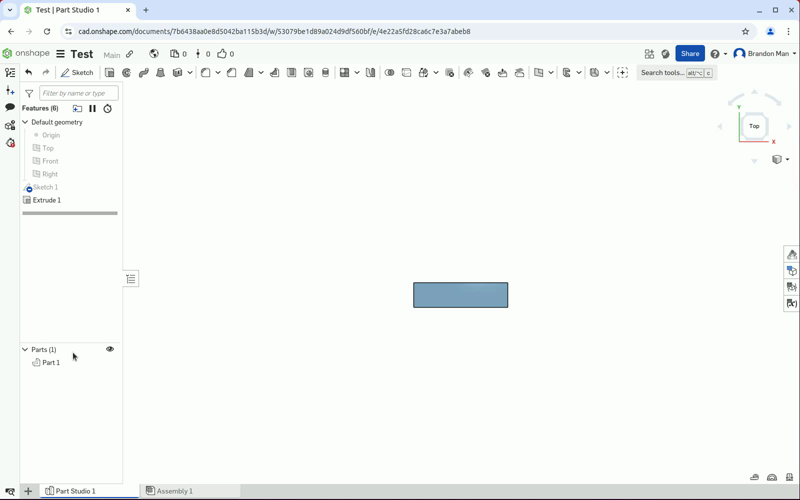
mouse_move(541, 75)
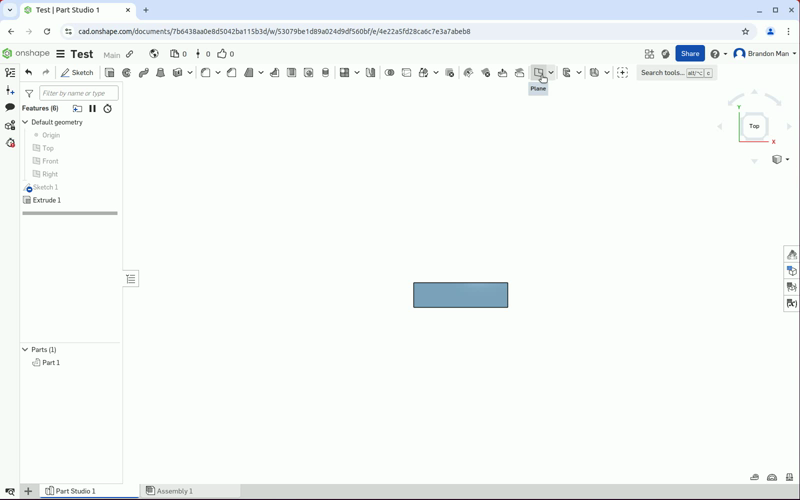
click(541, 75)
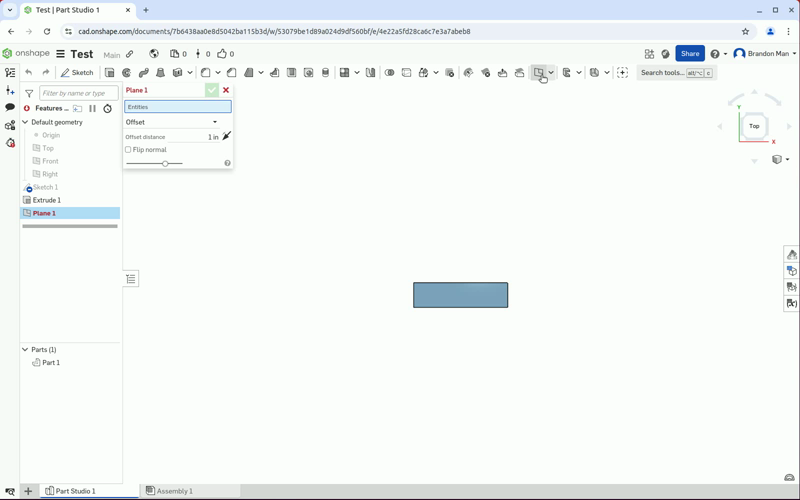
mouse_move(73, 150)
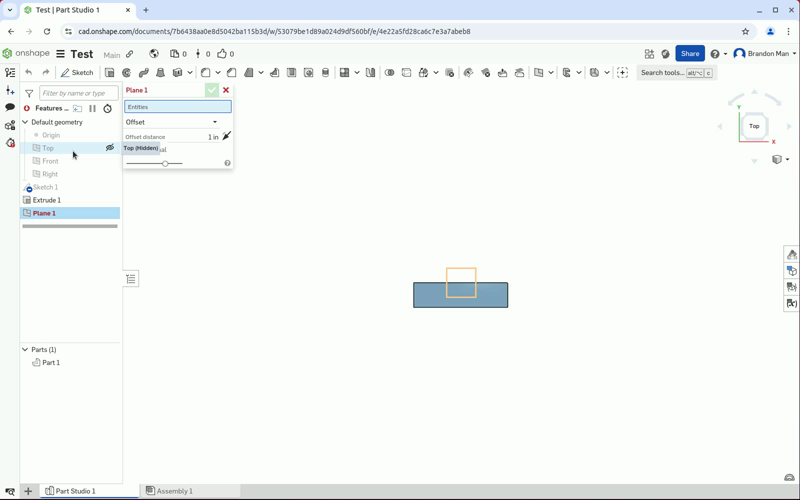
click(73, 150)
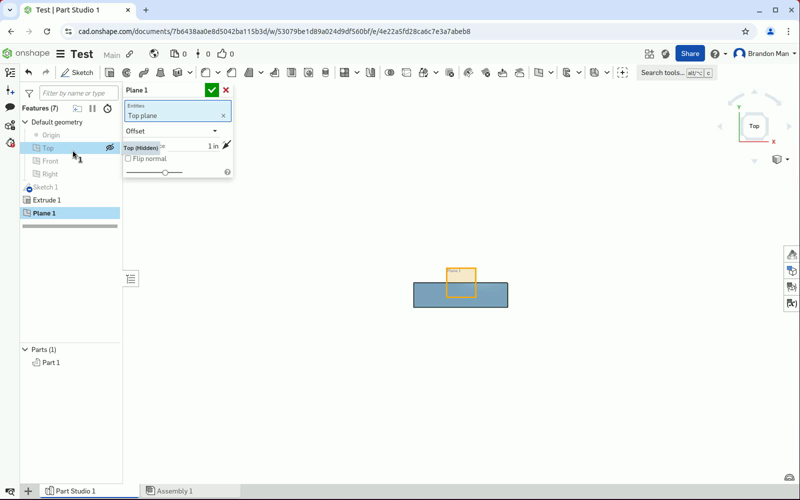
key(tab, 2)
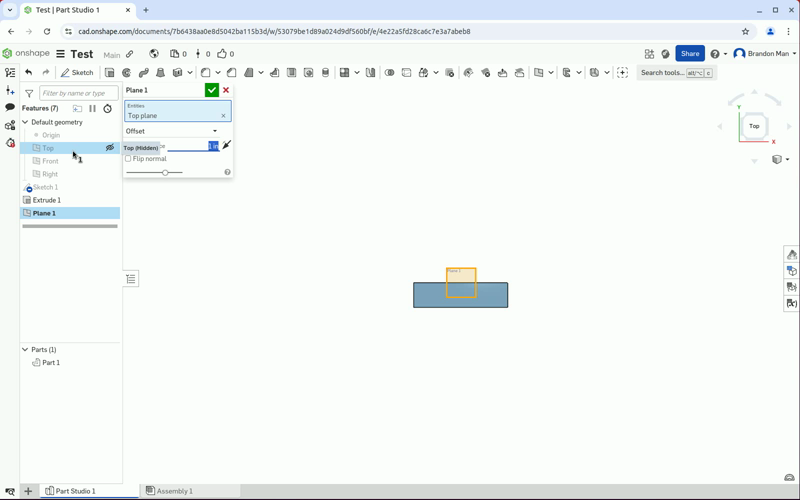
text(23.108)
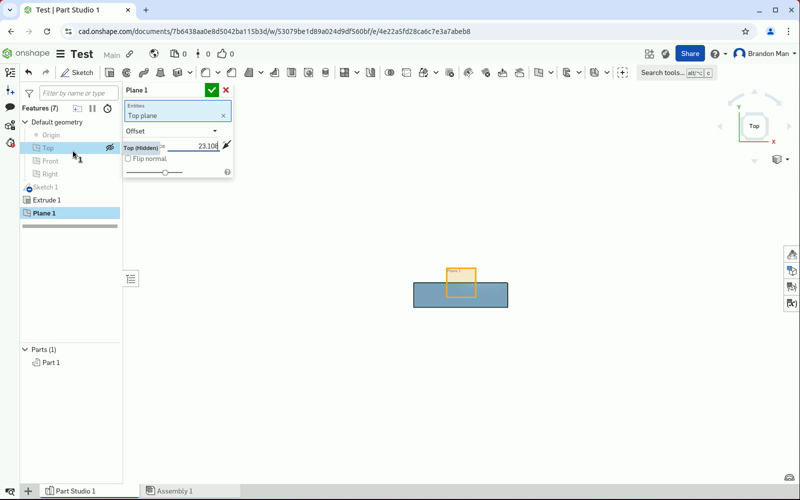
key(enter, 2)
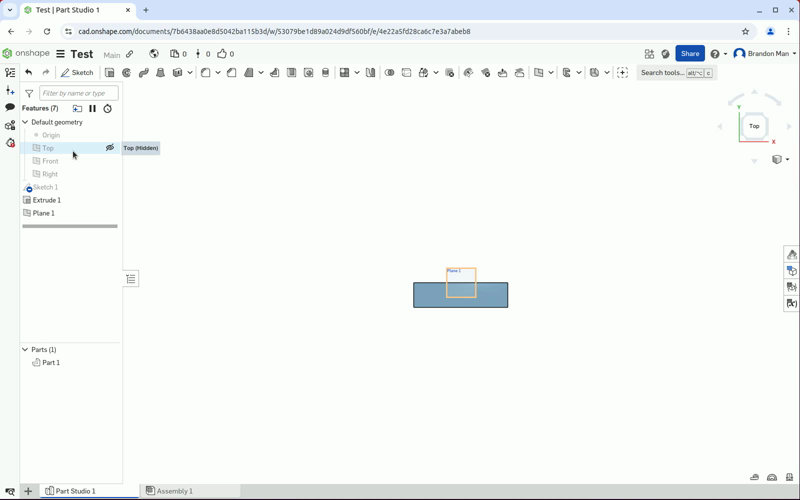
key(shift+s)
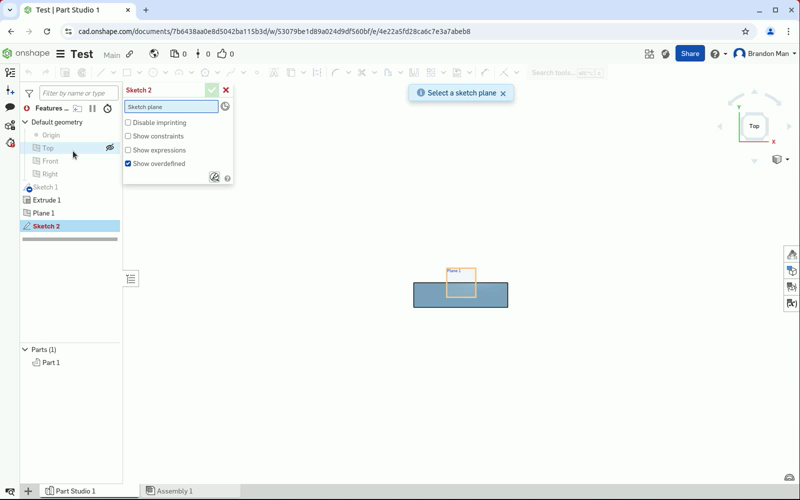
mouse_move(73, 215)
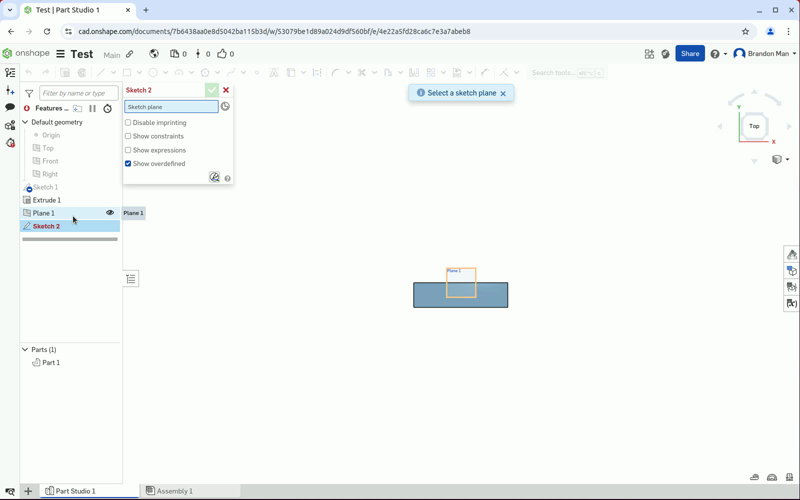
click(73, 215)
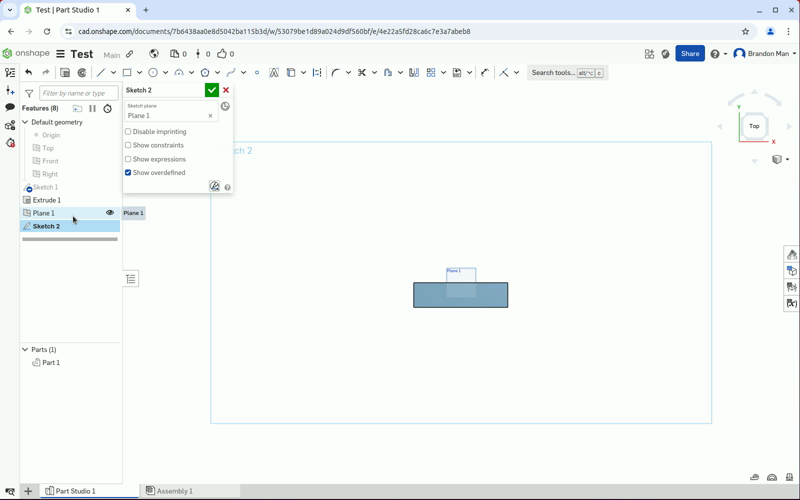
mouse_move(73, 352)
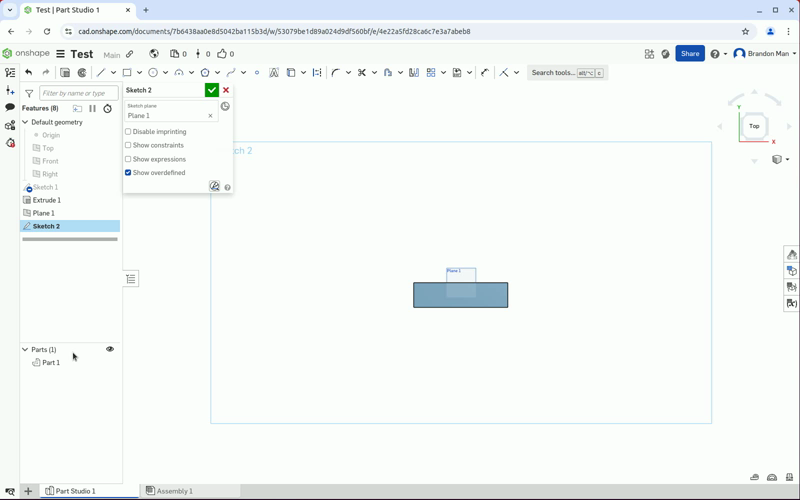
key(y)
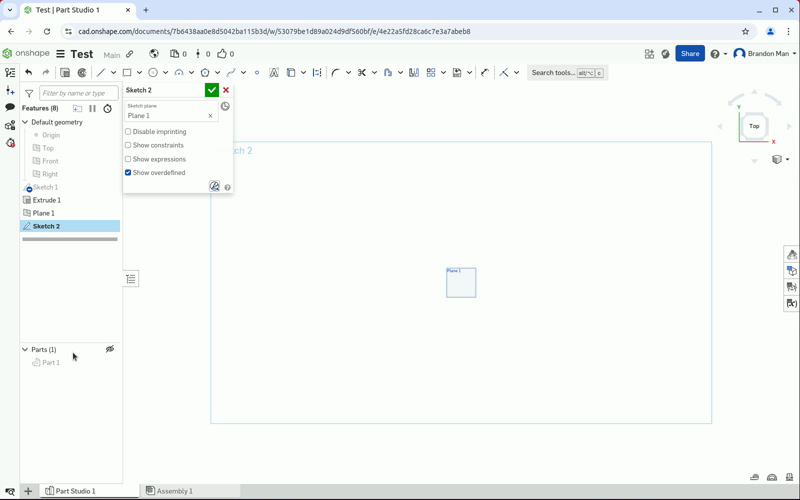
key(l)
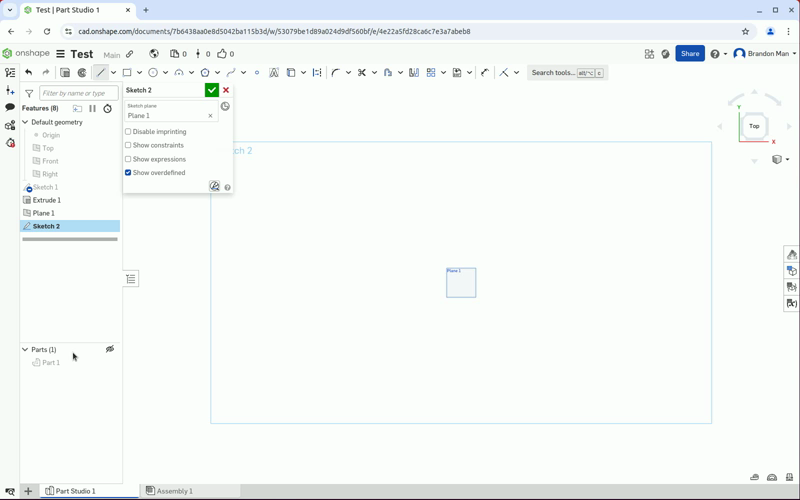
key_down(shift)
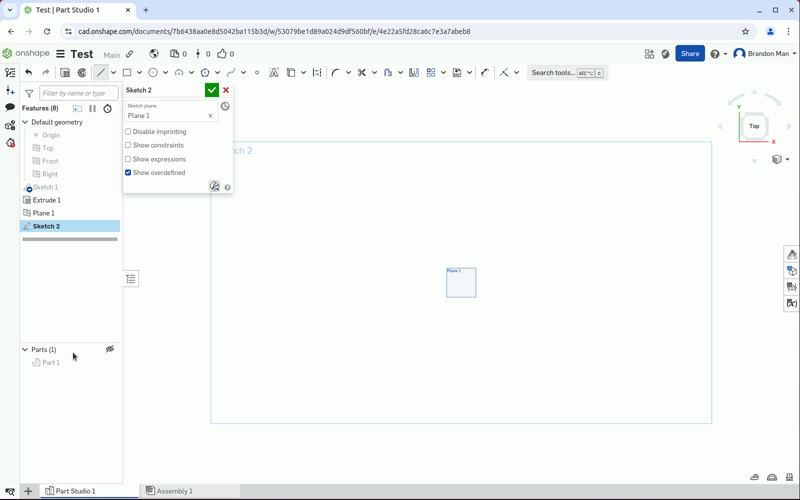
mouse_move(416, 304)
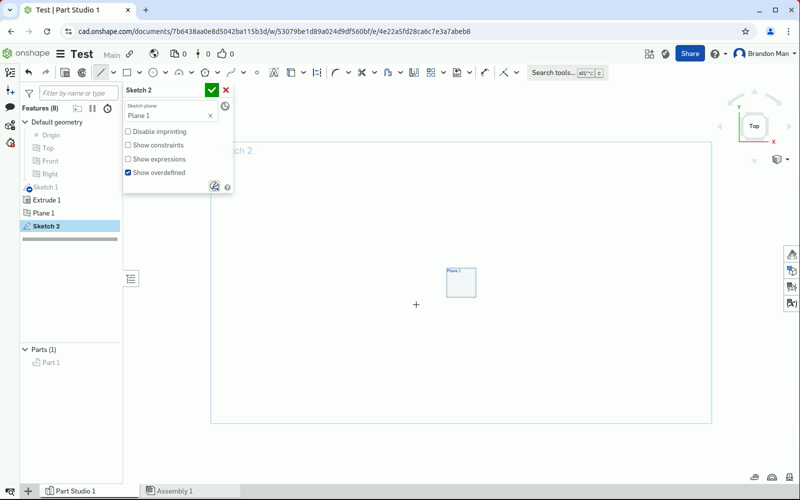
click(416, 304)
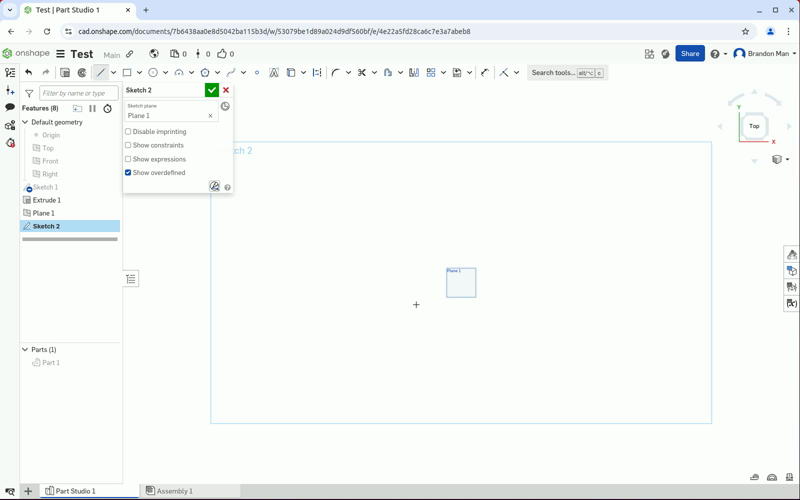
key_up(shift)
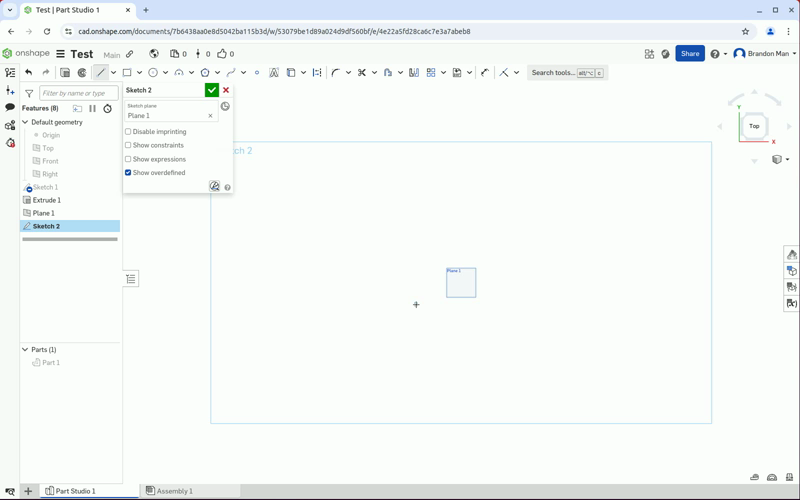
key_down(shift)
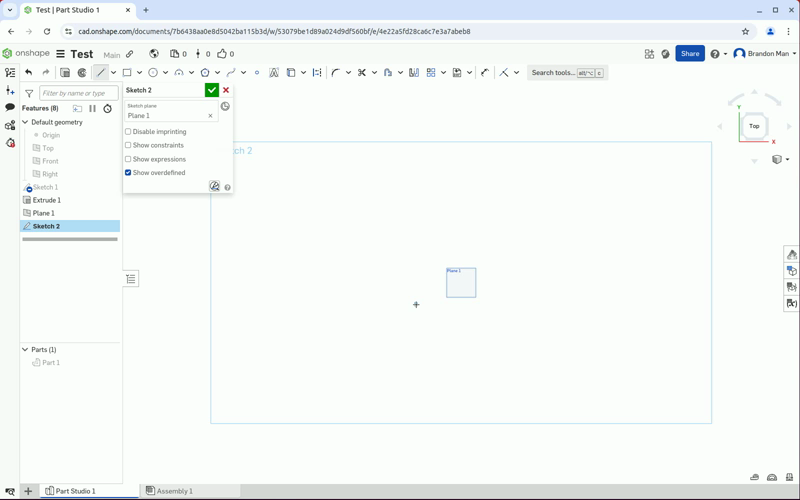
mouse_move(504, 304)
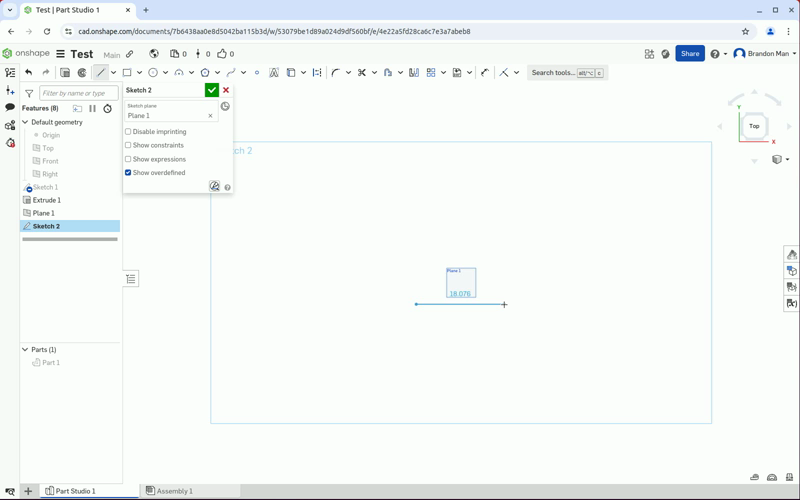
click(504, 304)
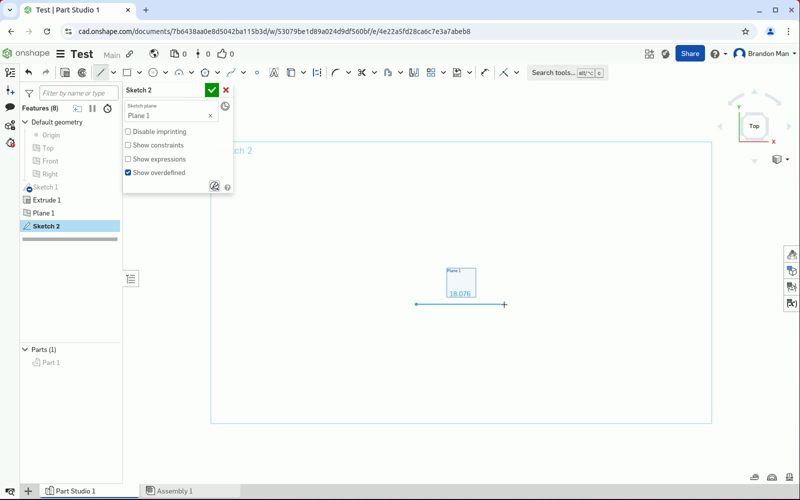
key_up(shift)
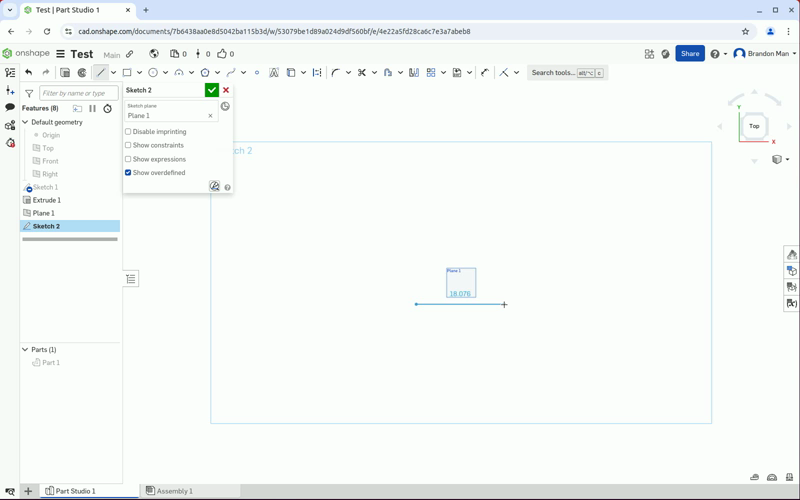
key_down(shift)
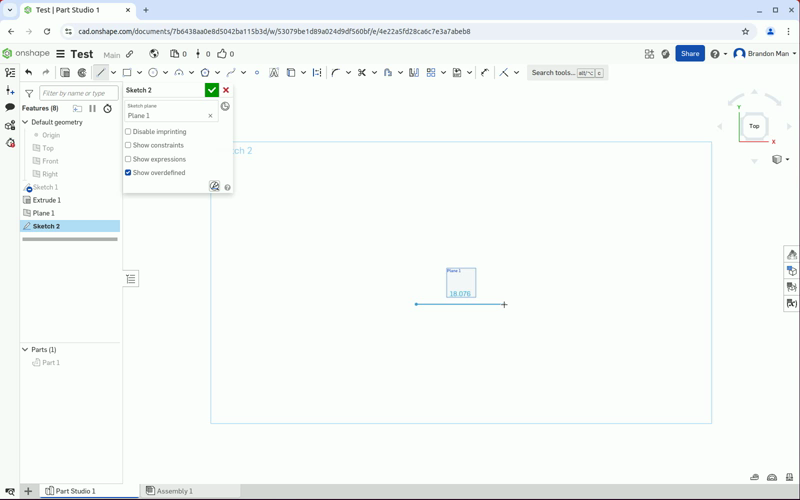
mouse_move(534, 304)
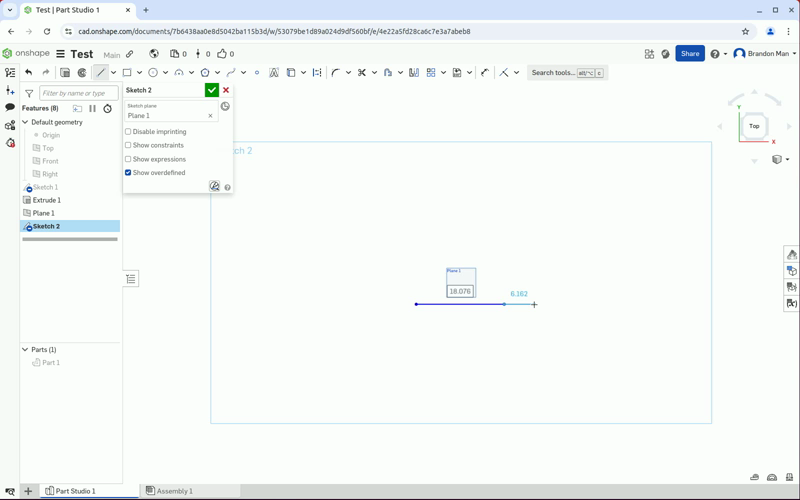
mouse_move(504, 285)
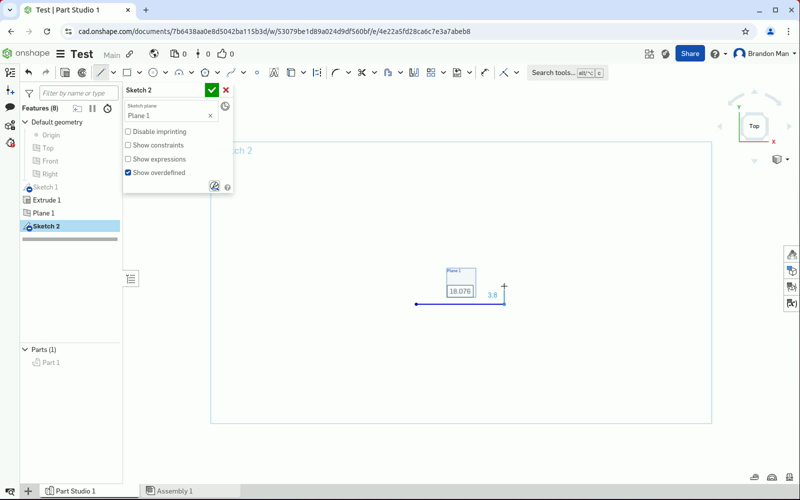
click(504, 285)
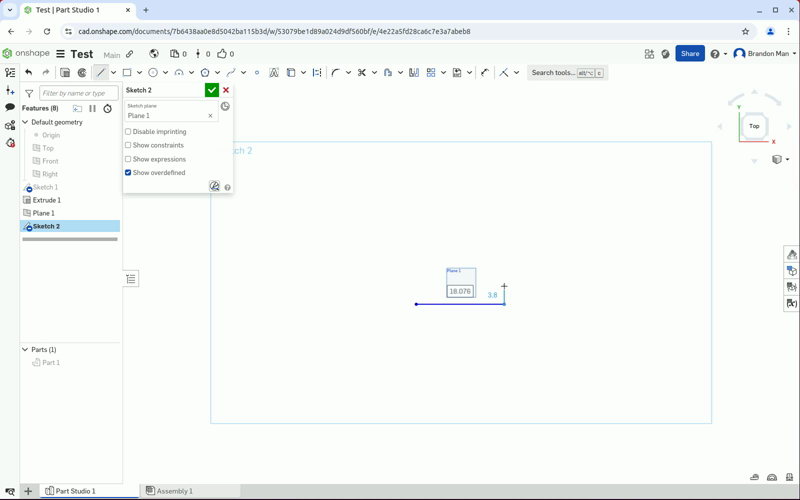
key_up(shift)
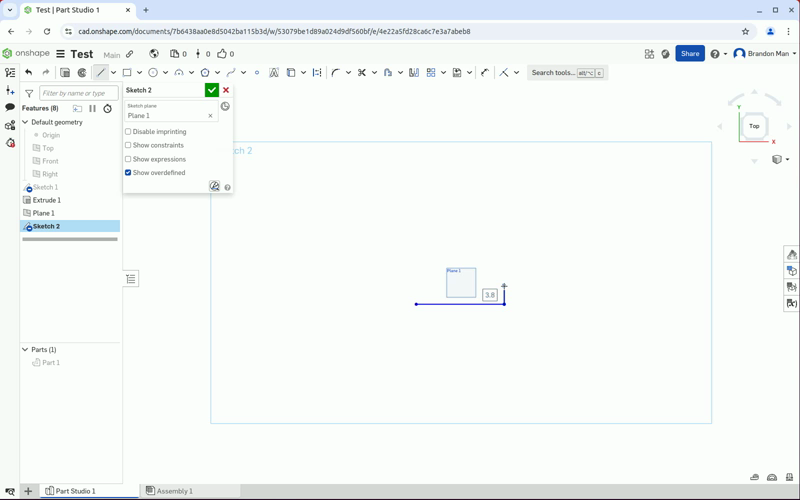
key_down(shift)
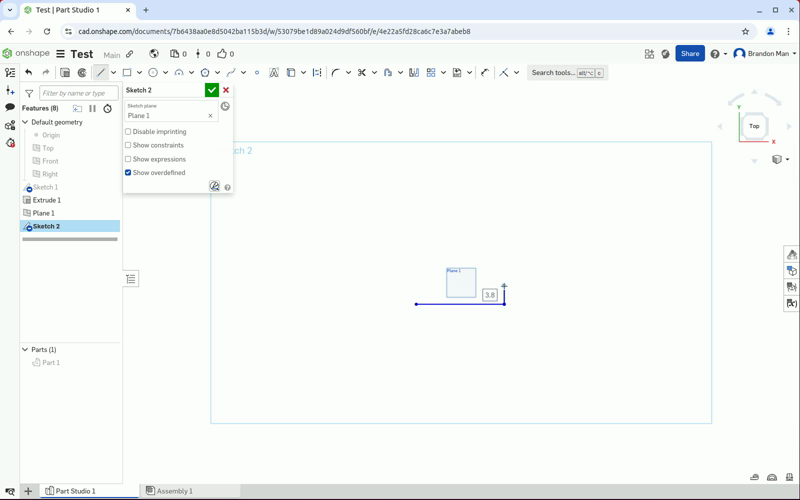
mouse_move(416, 285)
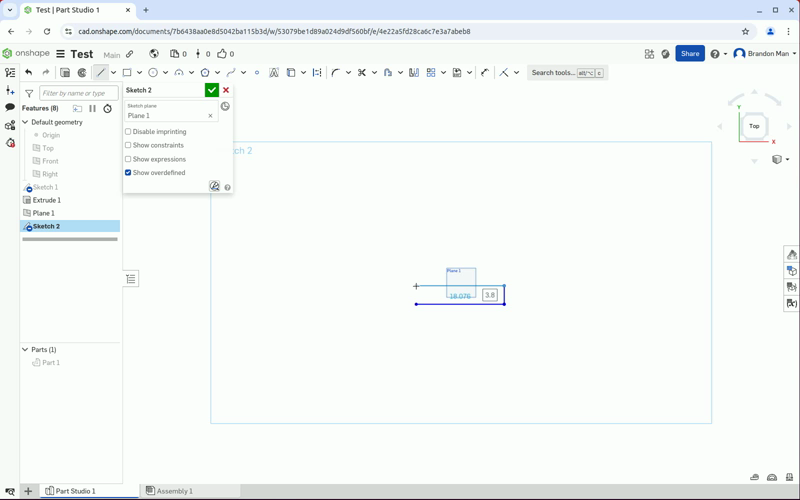
click(416, 285)
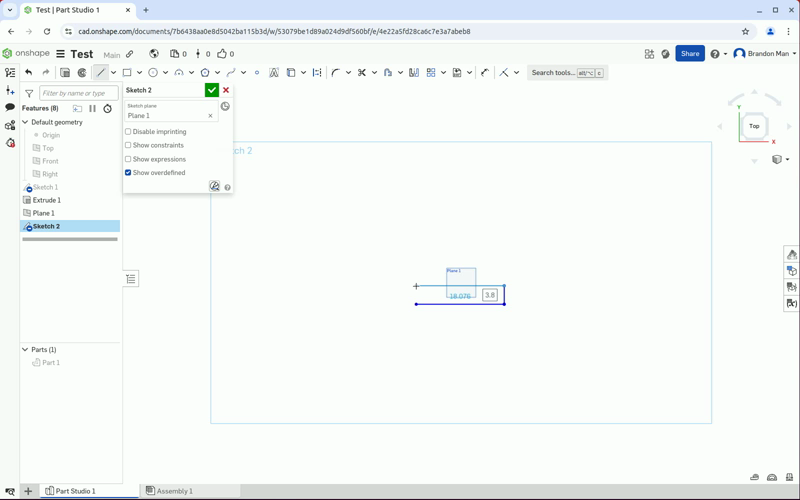
key_up(shift)
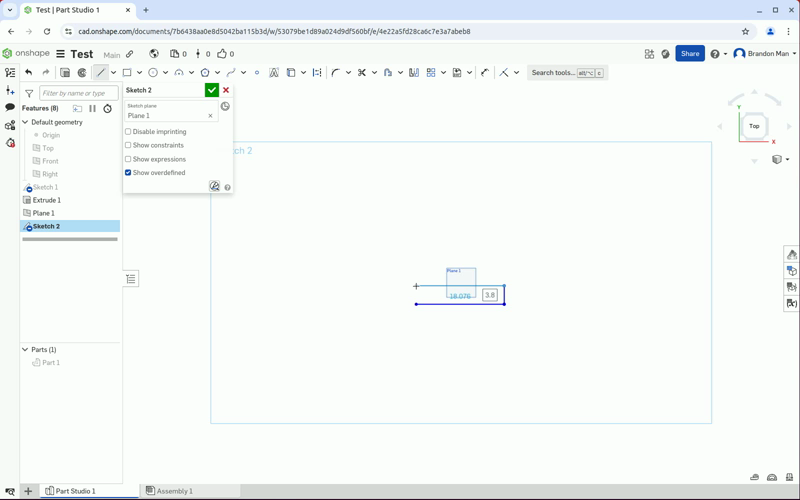
mouse_move(446, 285)
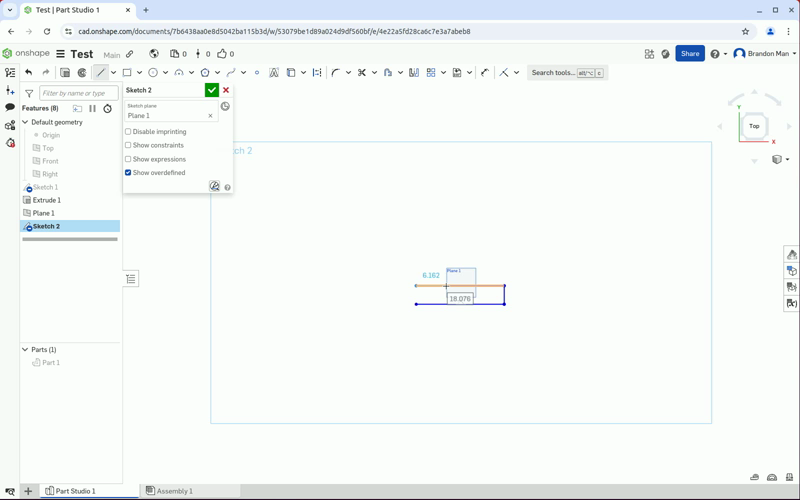
key_down(shift)
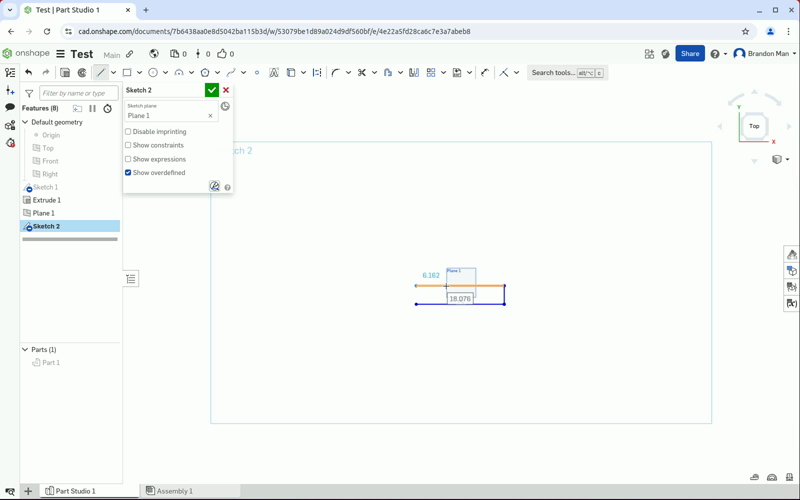
mouse_move(416, 304)
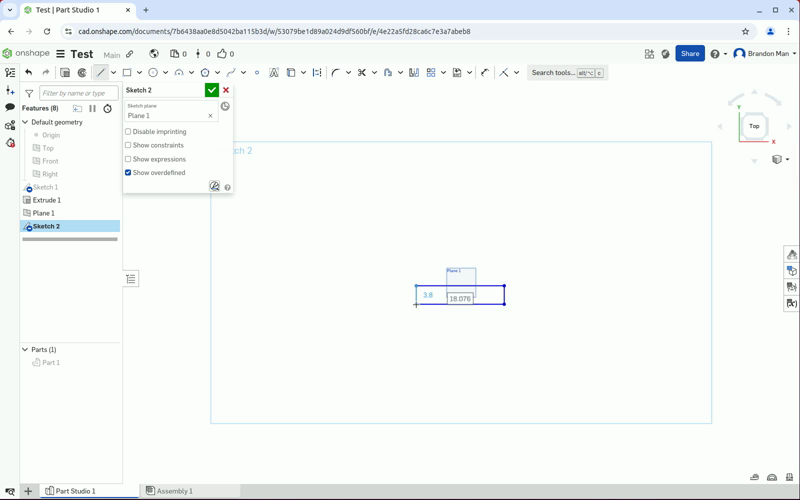
key_up(shift)
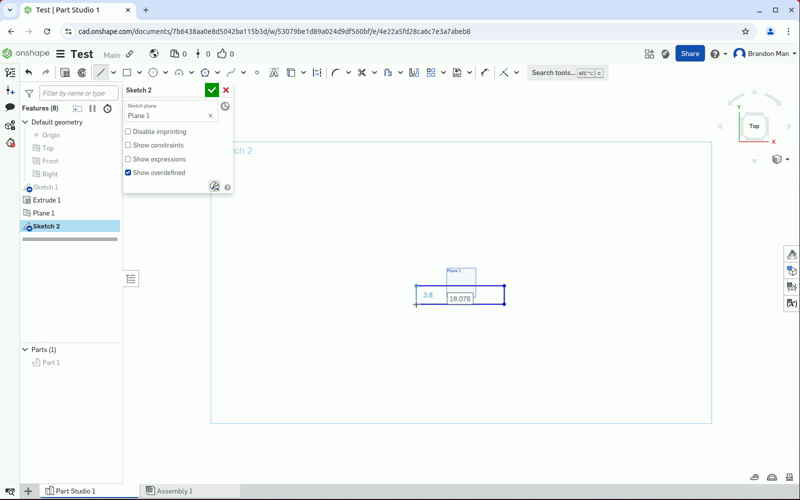
click(416, 304)
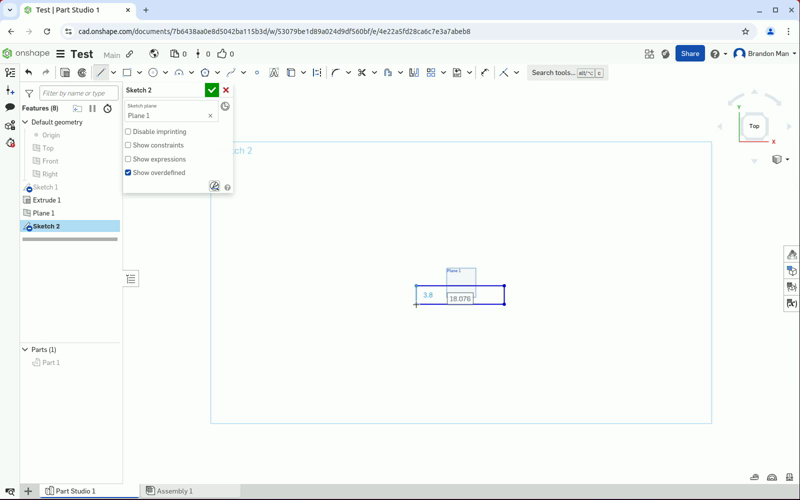
key(esc)
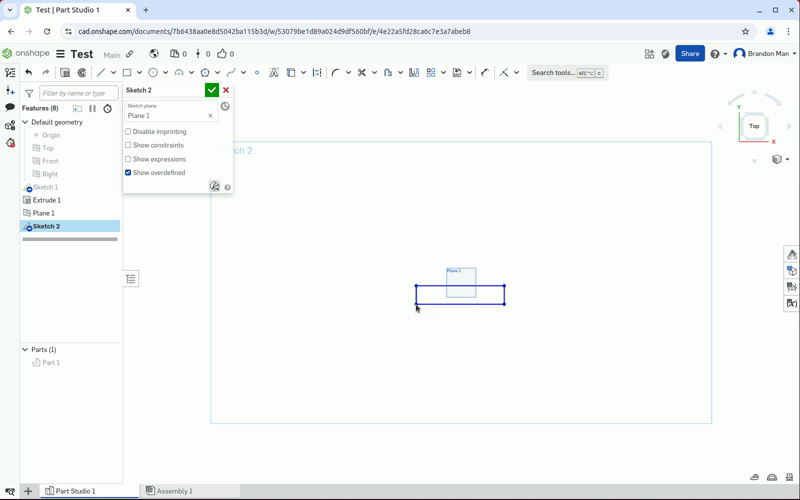
mouse_move(459, 292)
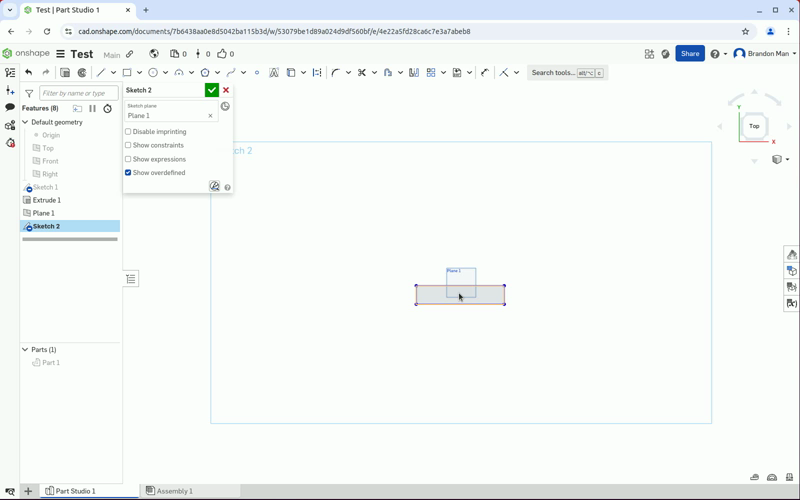
scroll(6)
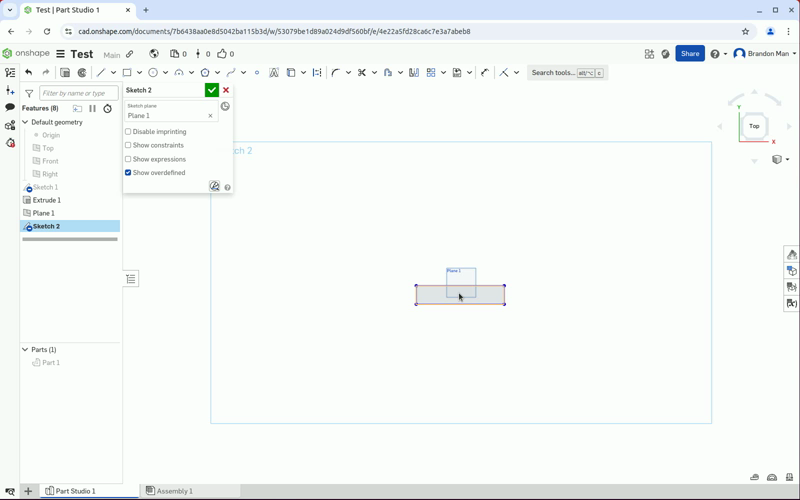
scroll(6)
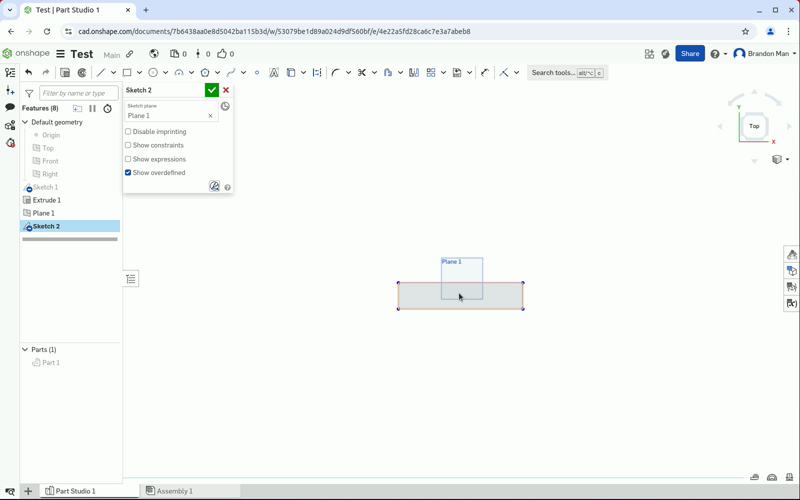
scroll(6)
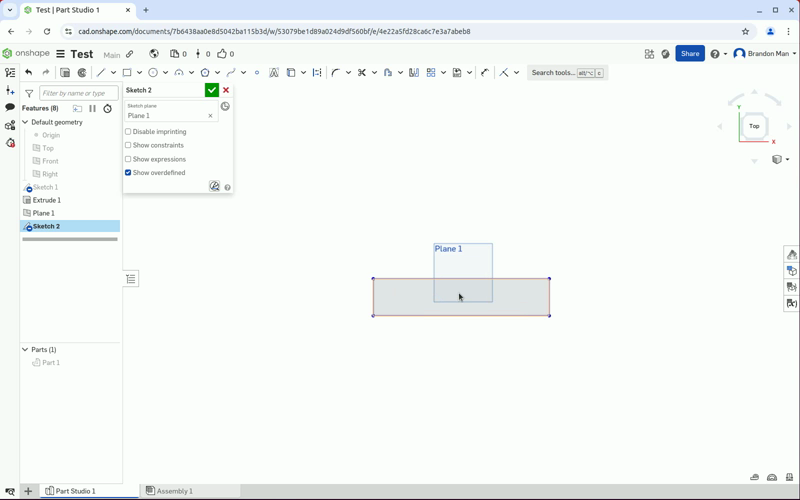
scroll(6)
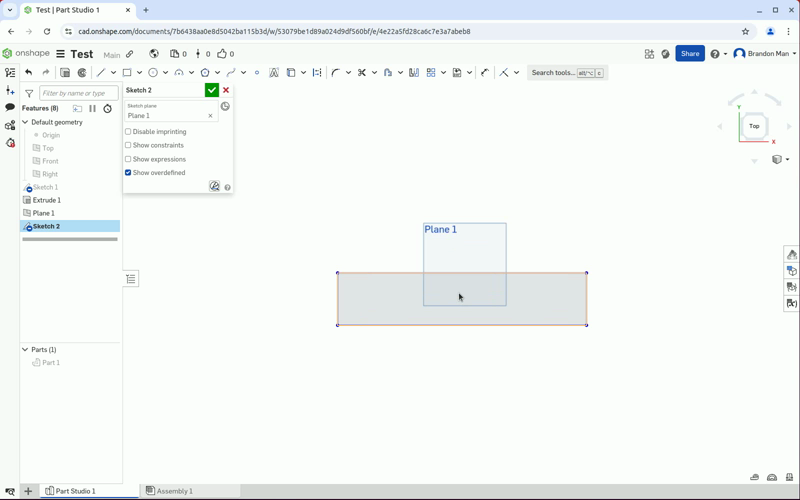
scroll(6)
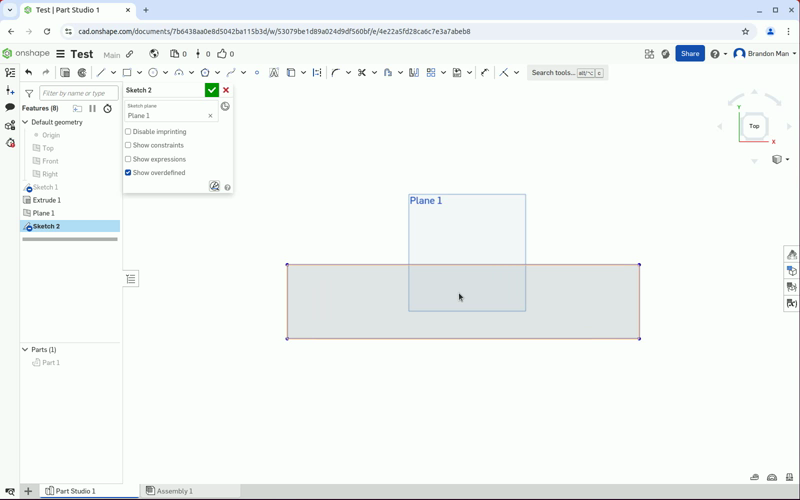
scroll(6)
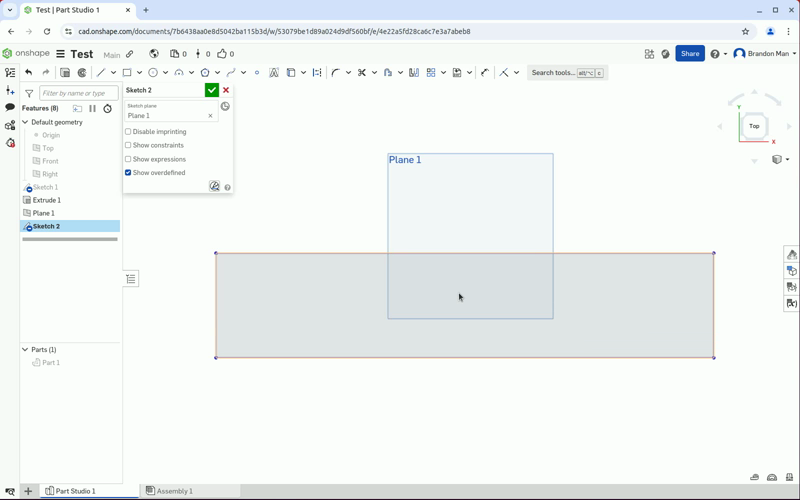
scroll(6)
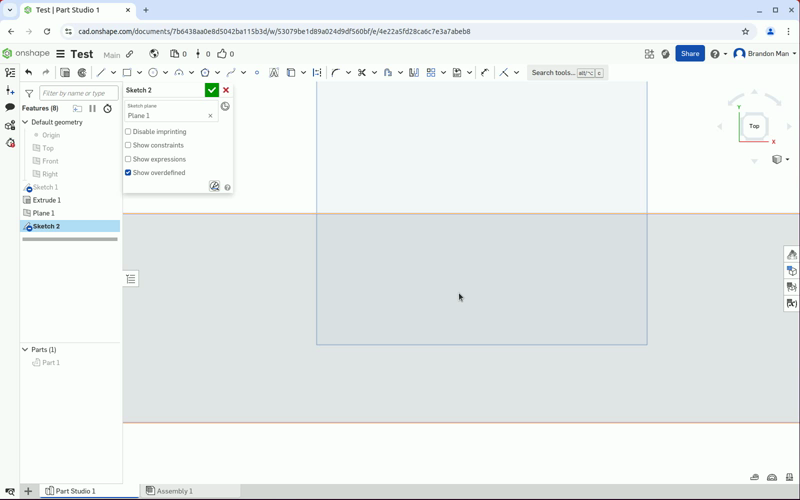
click(459, 292)
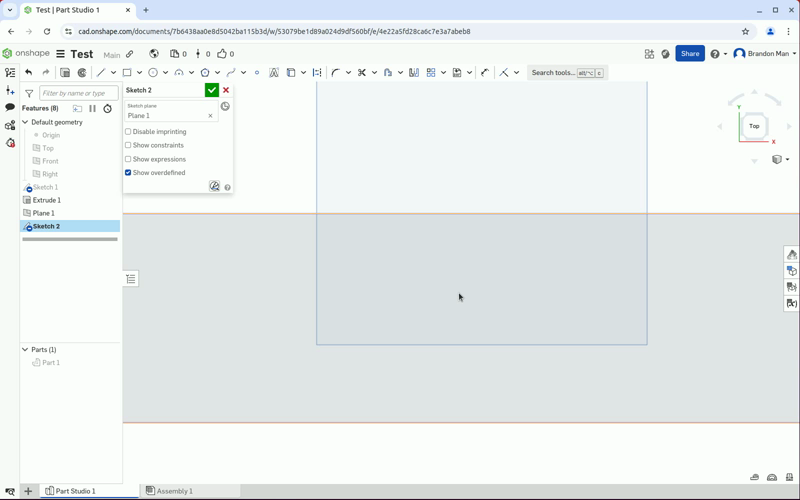
scroll(-6)
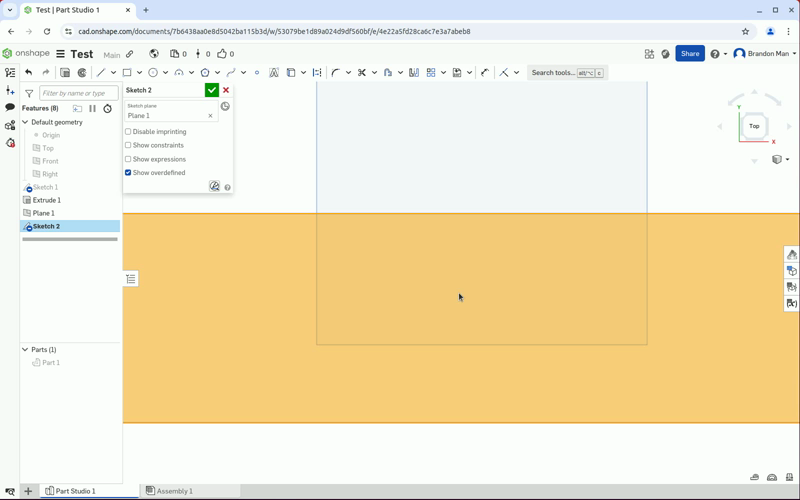
scroll(-6)
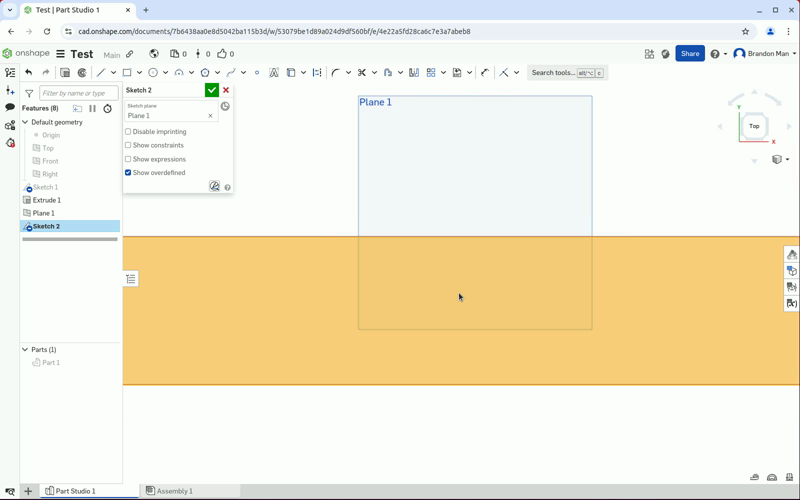
scroll(-6)
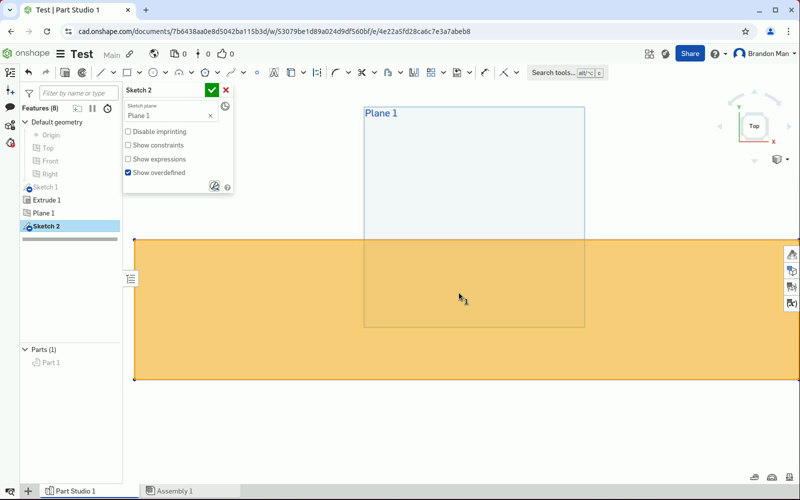
scroll(-6)
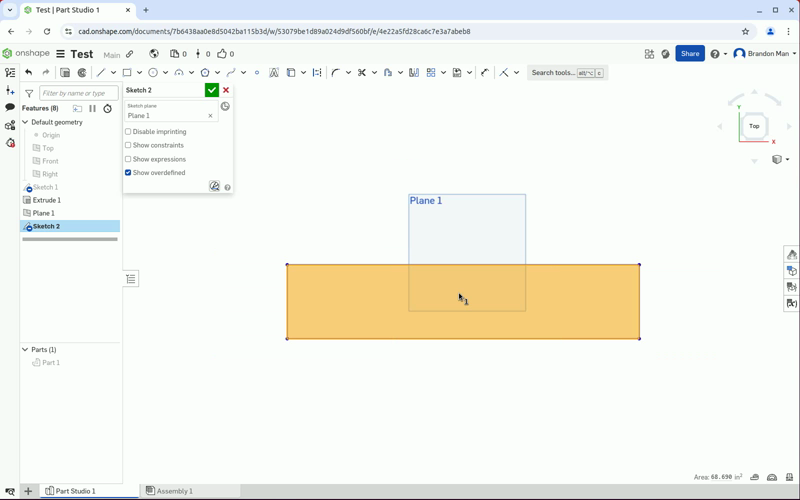
scroll(-6)
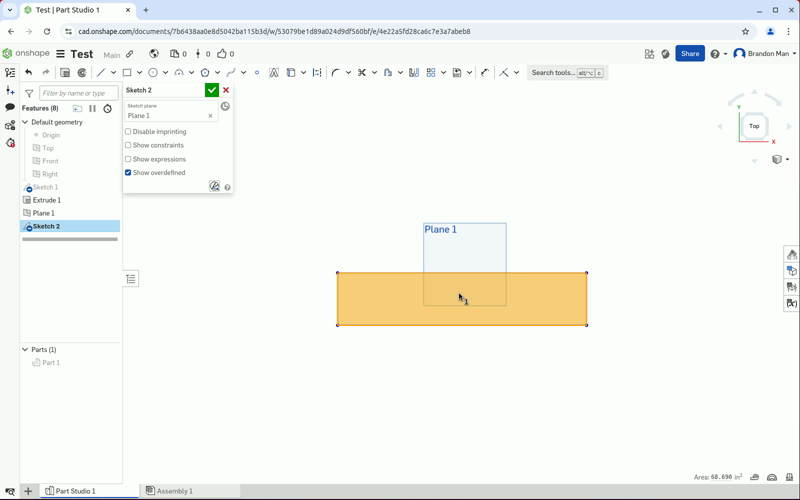
scroll(-6)
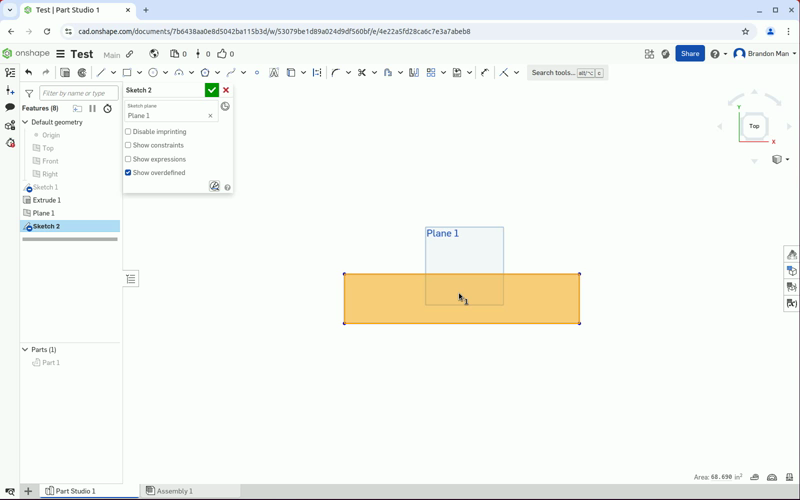
scroll(-6)
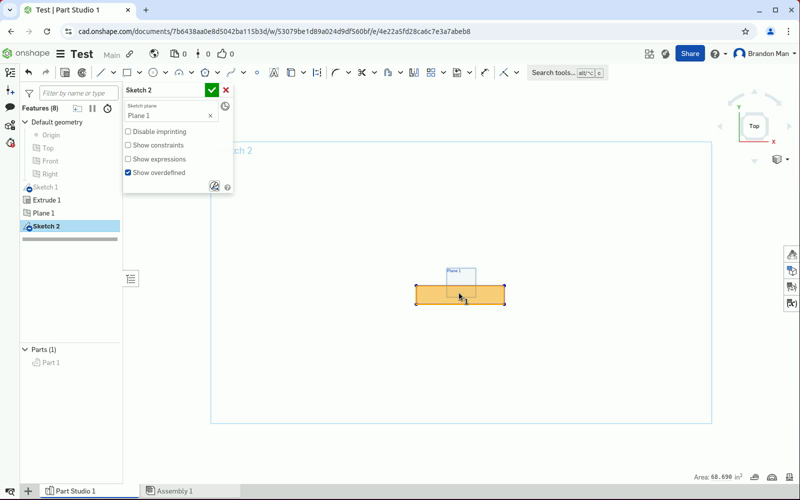
mouse_move(73, 352)
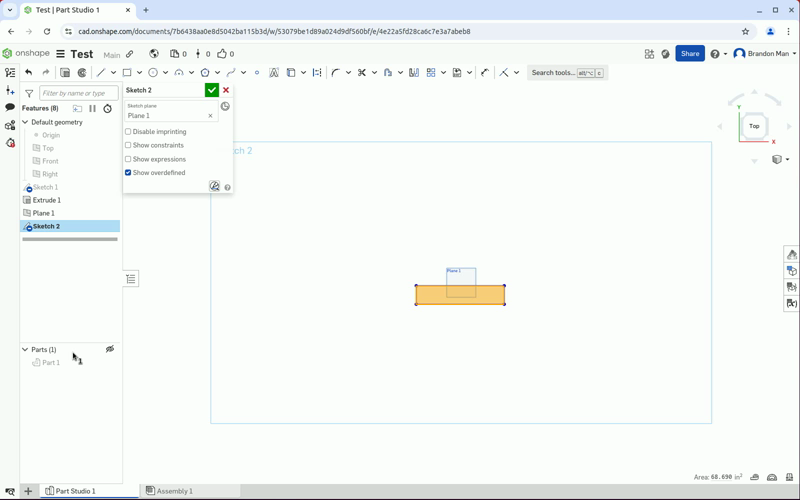
key(shift+y)
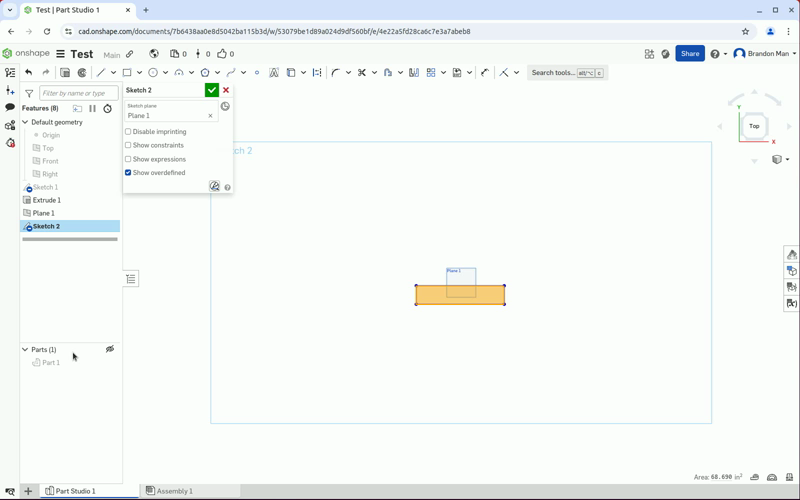
key(shift+e)
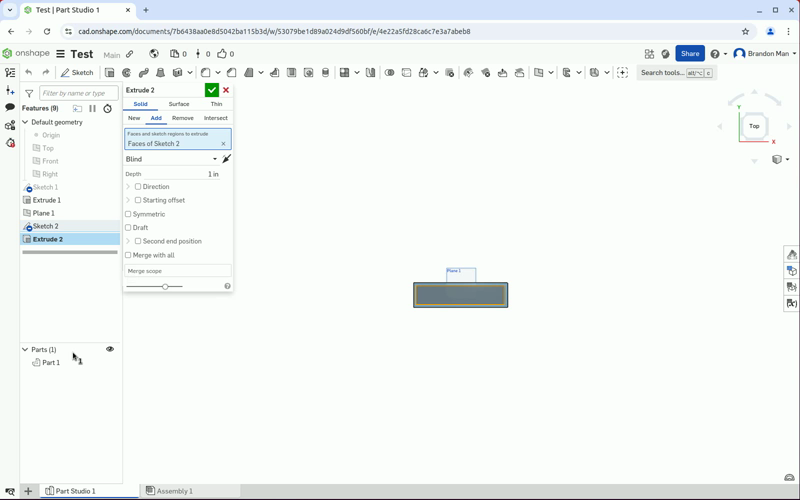
mouse_move(143, 106)
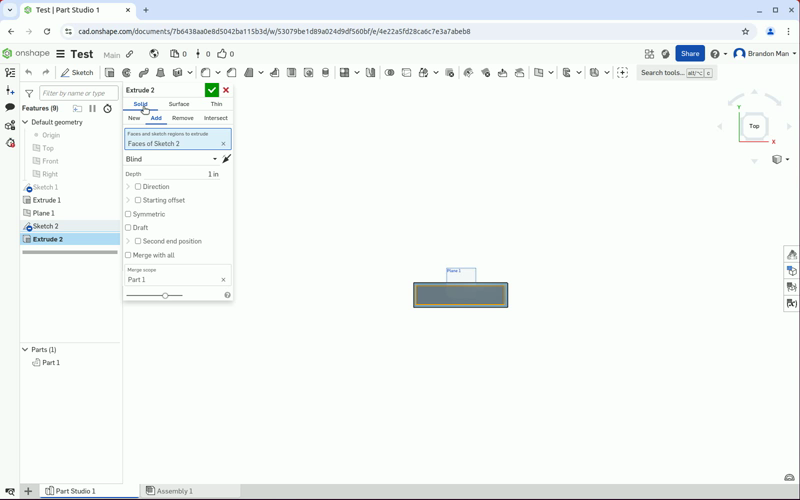
click(143, 106)
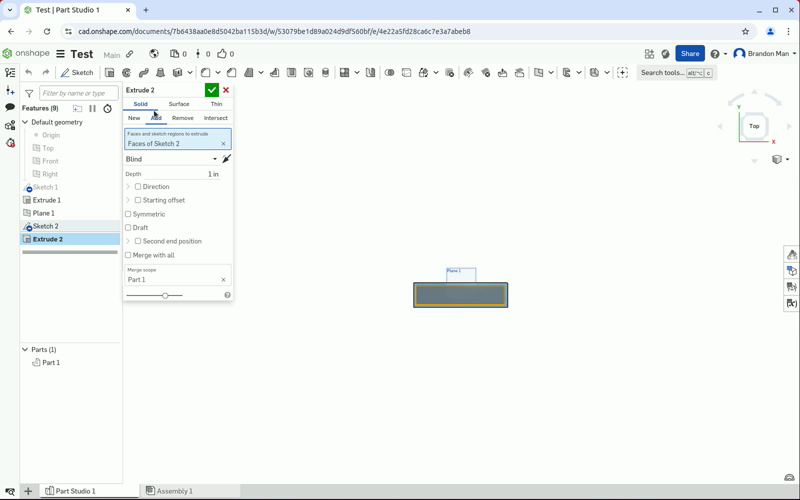
mouse_move(186, 120)
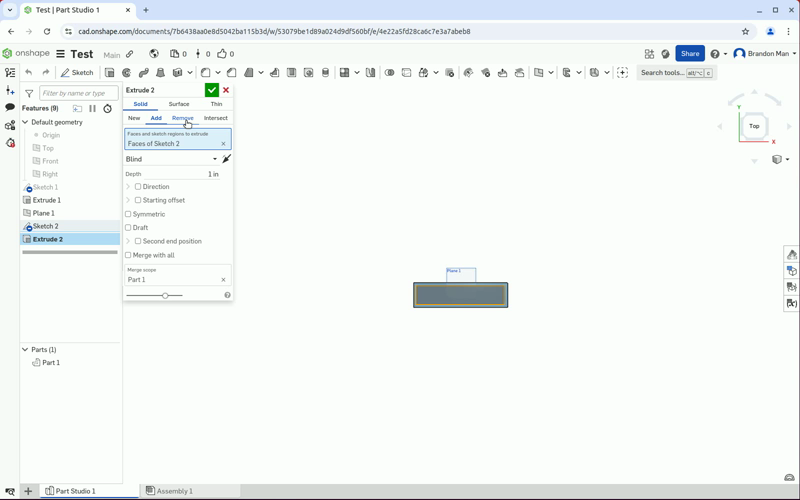
click(186, 120)
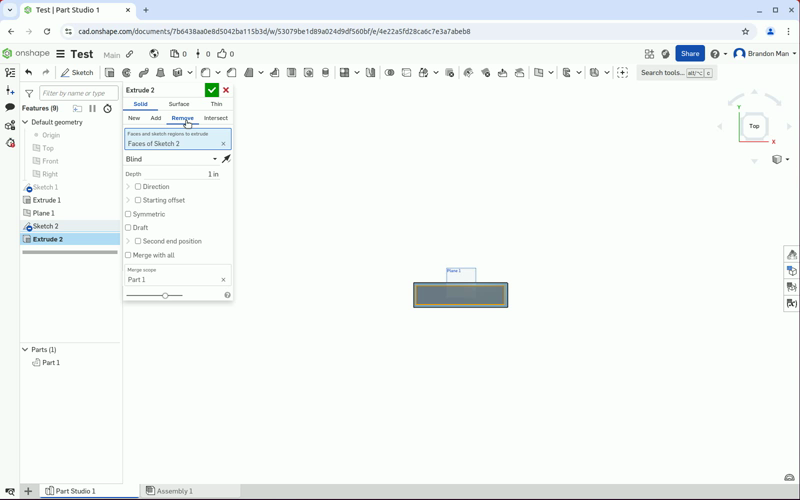
key(tab, 4)
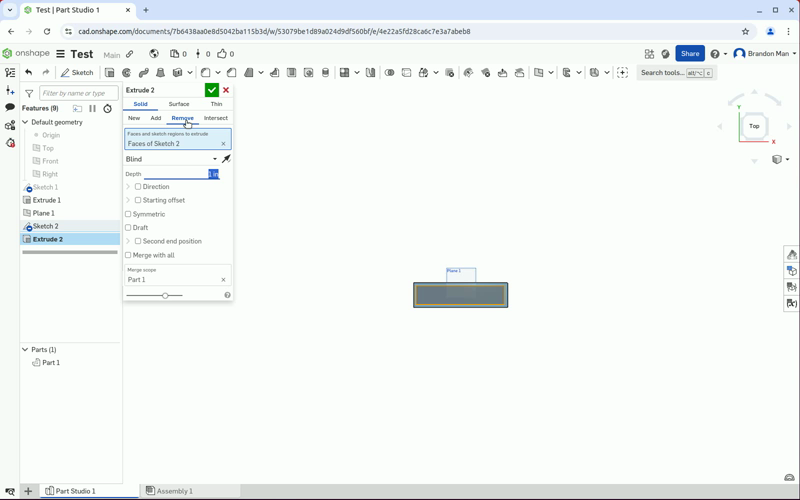
text(22.386)
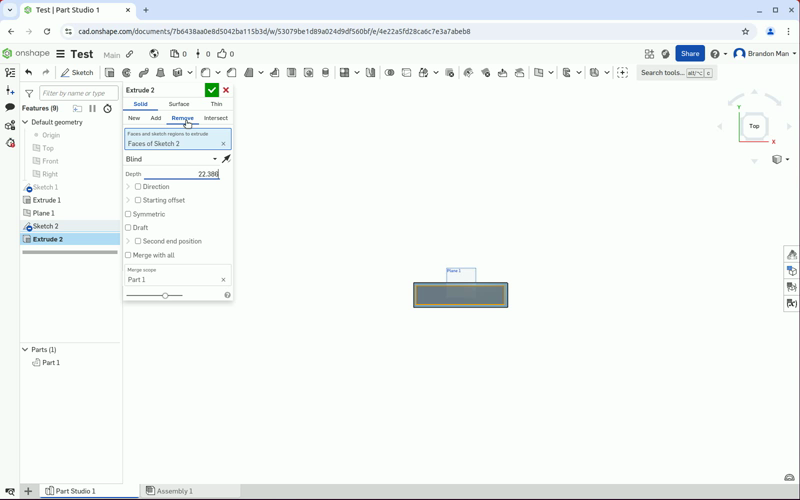
key(tab, 6)
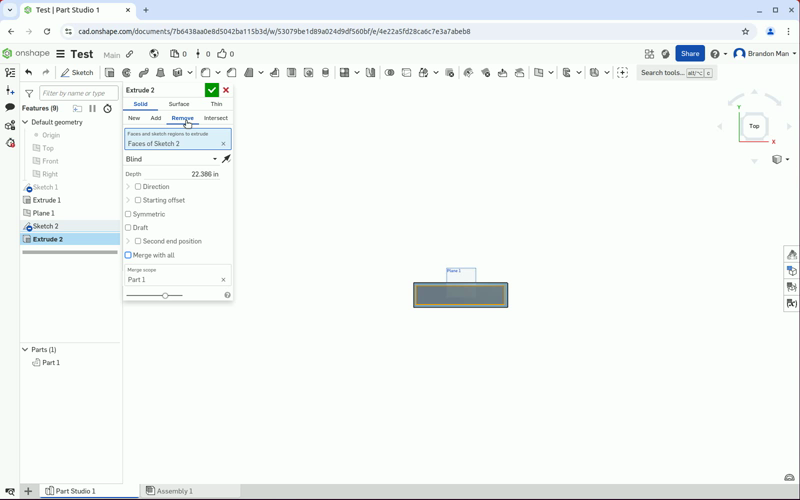
key(space)
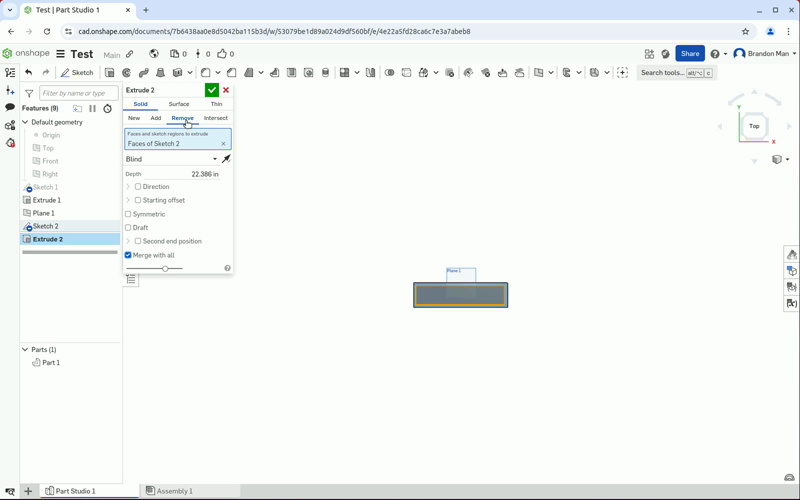
key(enter)
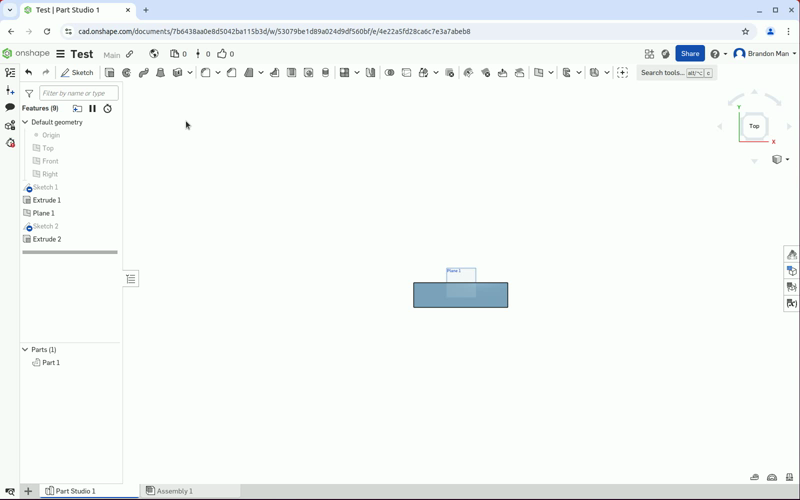
key(shift+h)
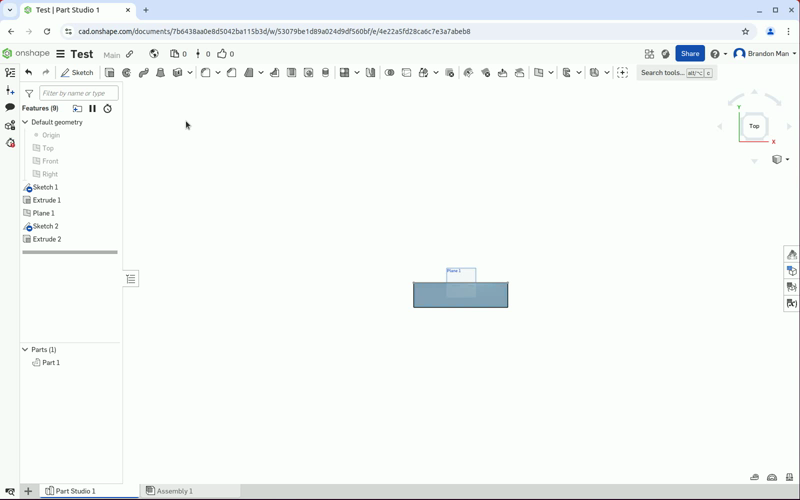
key(shift+h)
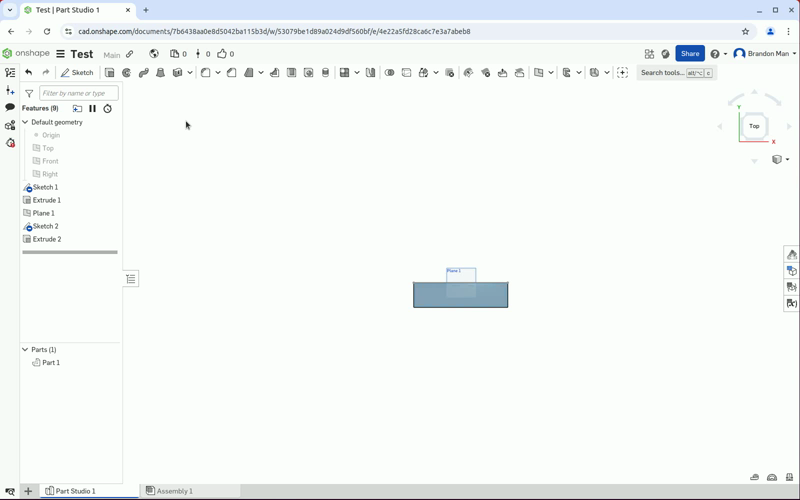
key(shift+7)
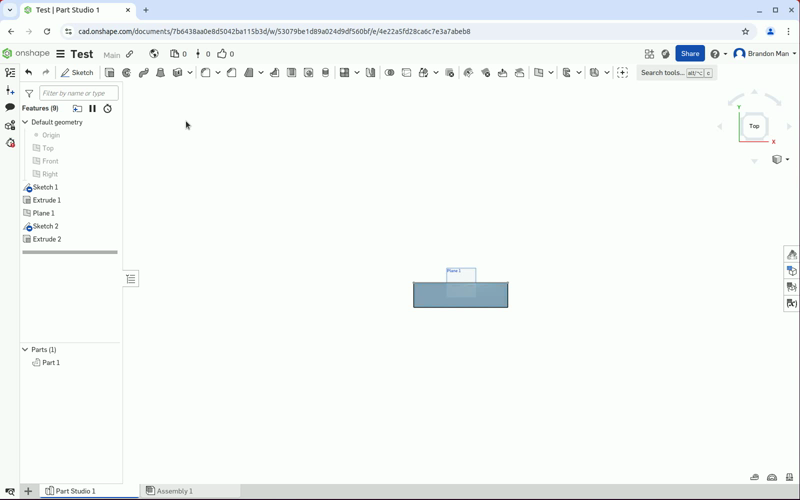
key(up, 3)
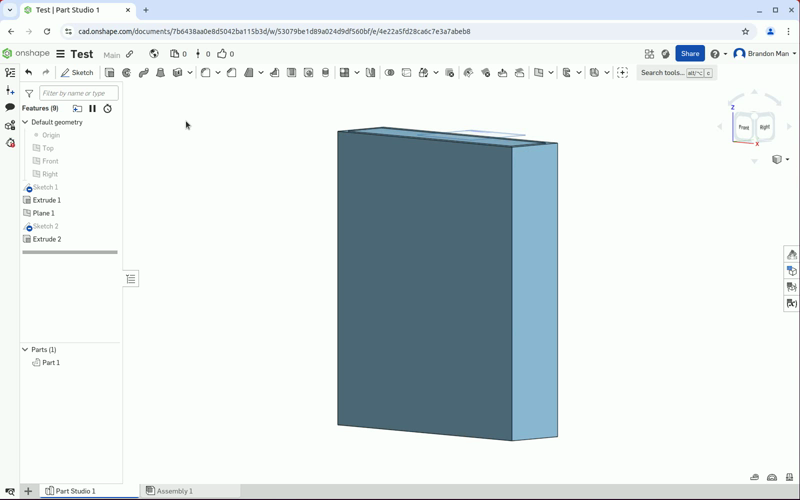
key(left, 3)
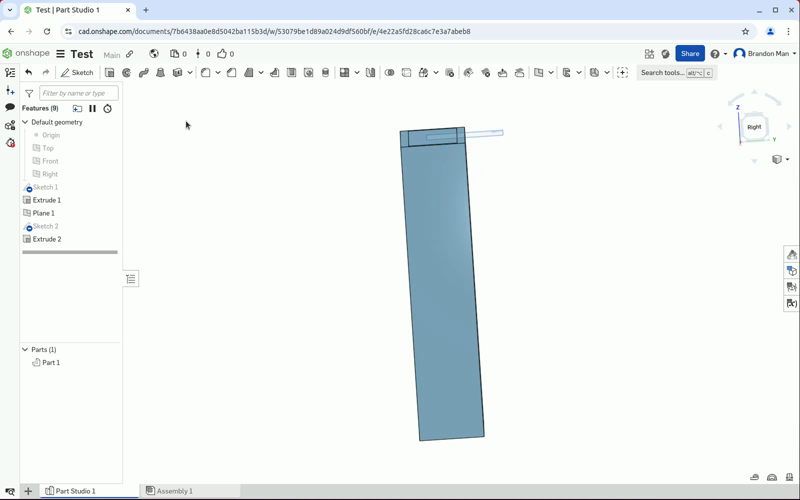
key(right, 3)
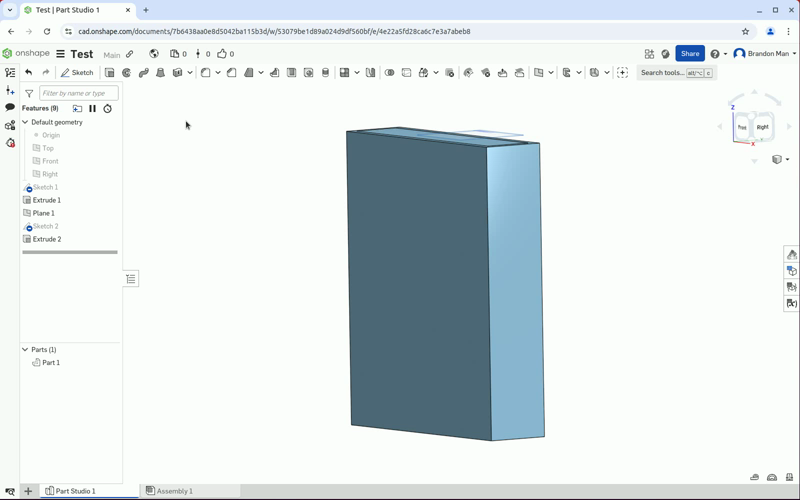
key(down, 3)
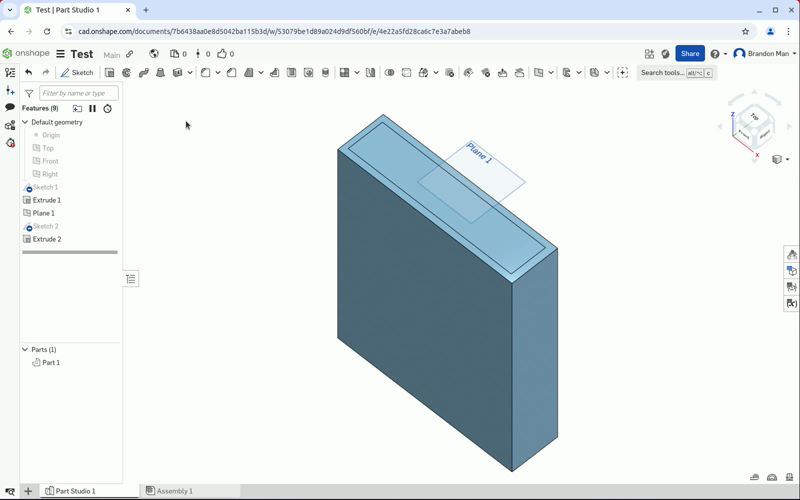
mouse_move(73, 189)
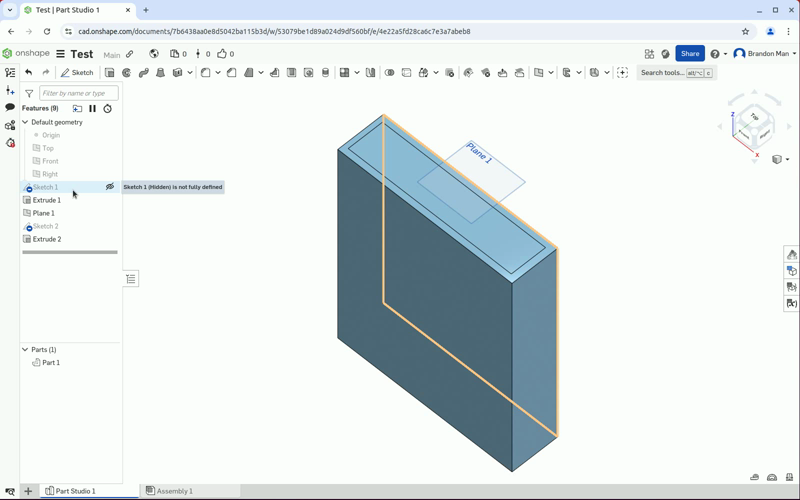
click(73, 189)